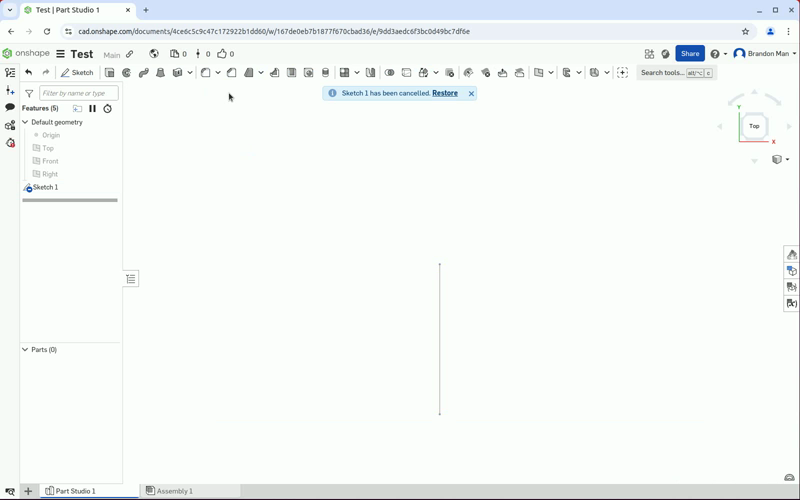
key(shift+h)
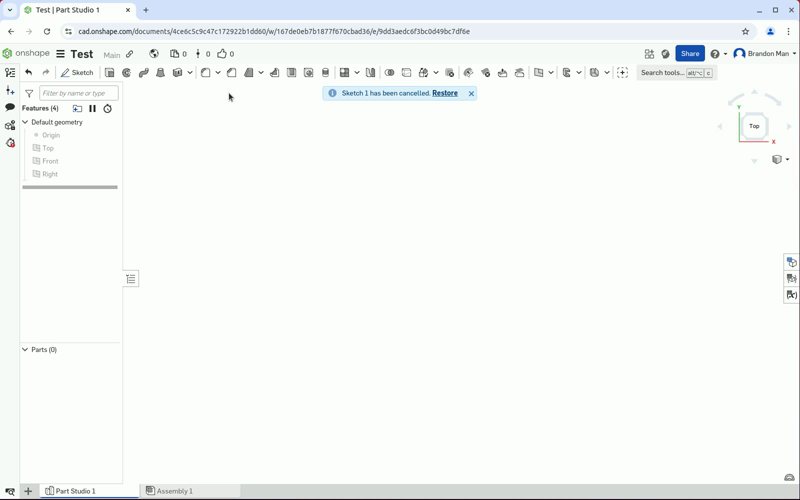
mouse_move(73, 352)
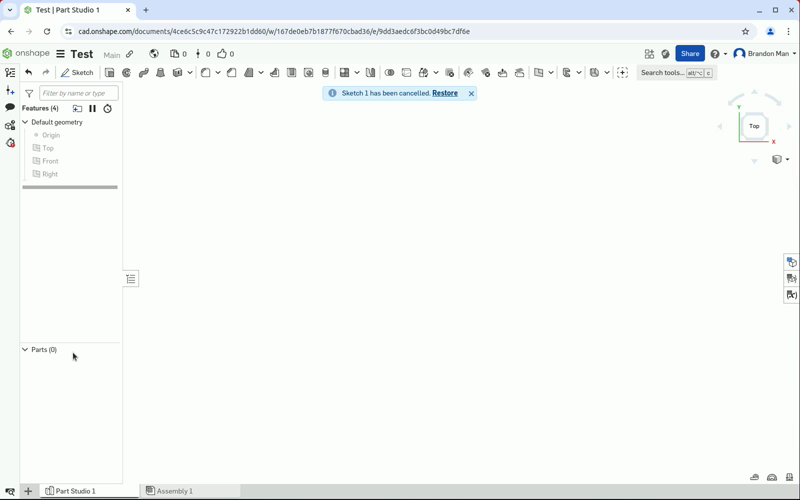
key(y)
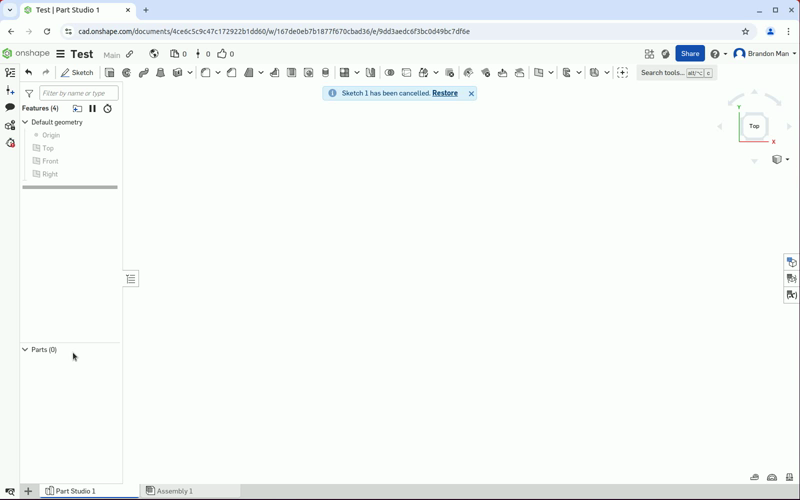
key(shift+p)
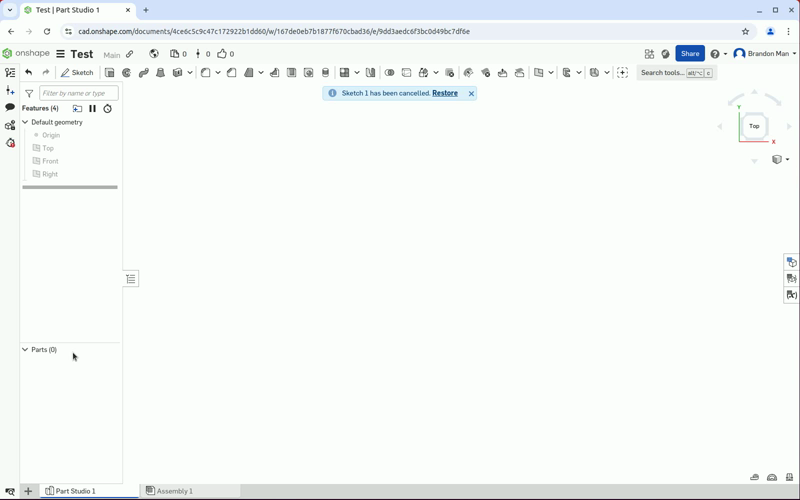
key(space)
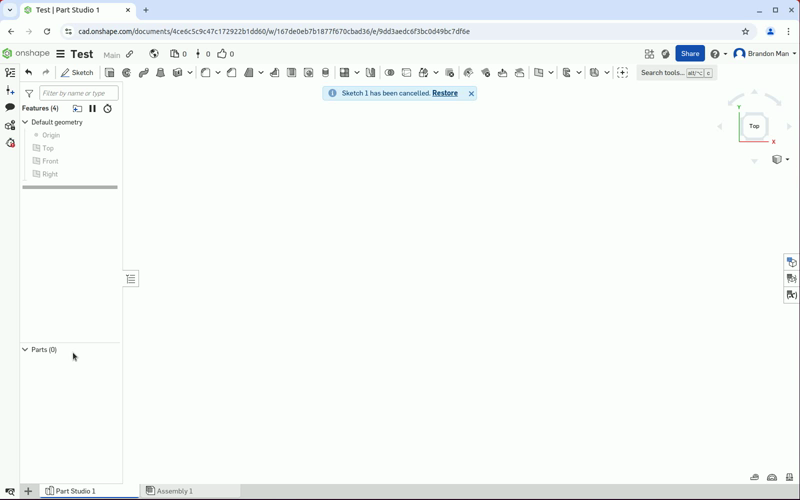
key_down(shift)
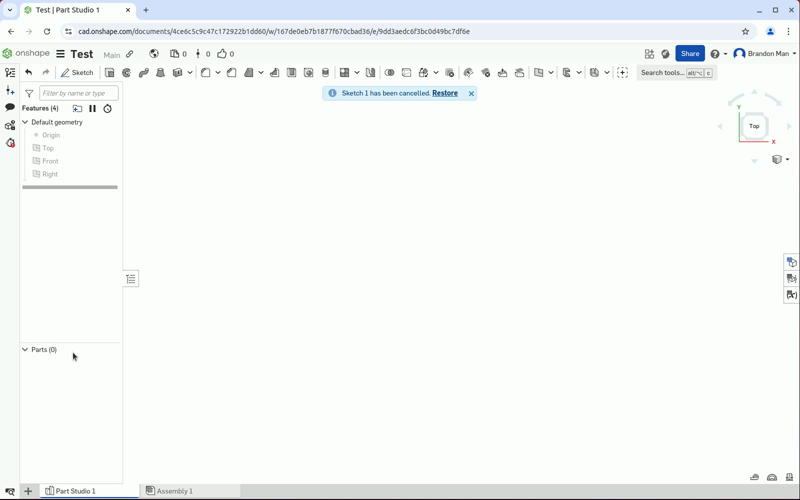
key(up)
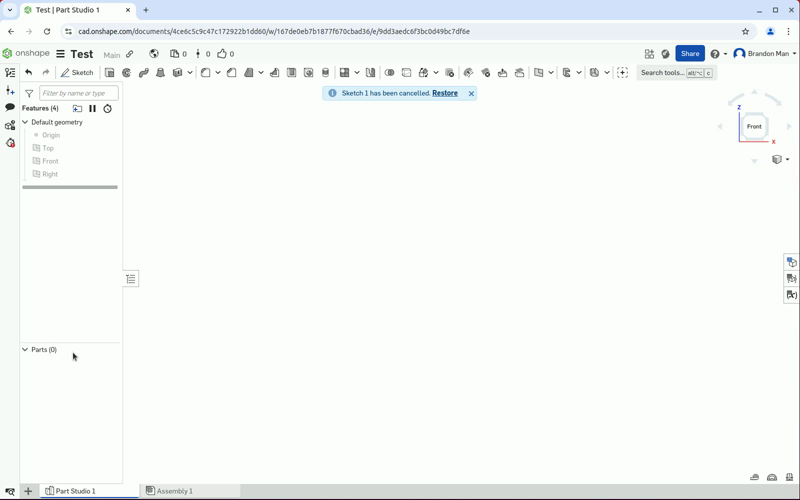
key_up(shift)
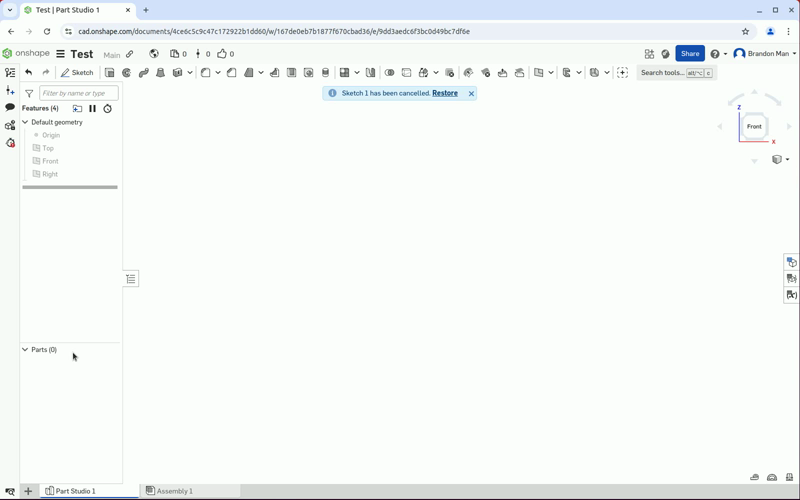
mouse_move(73, 352)
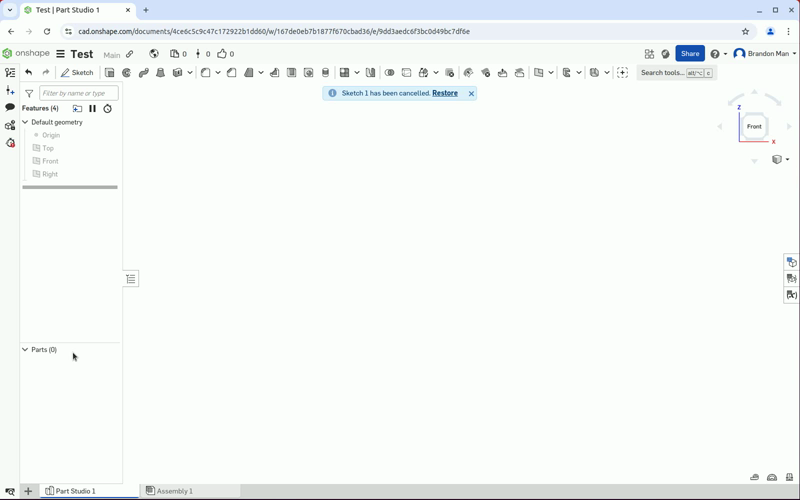
key(shift+y)
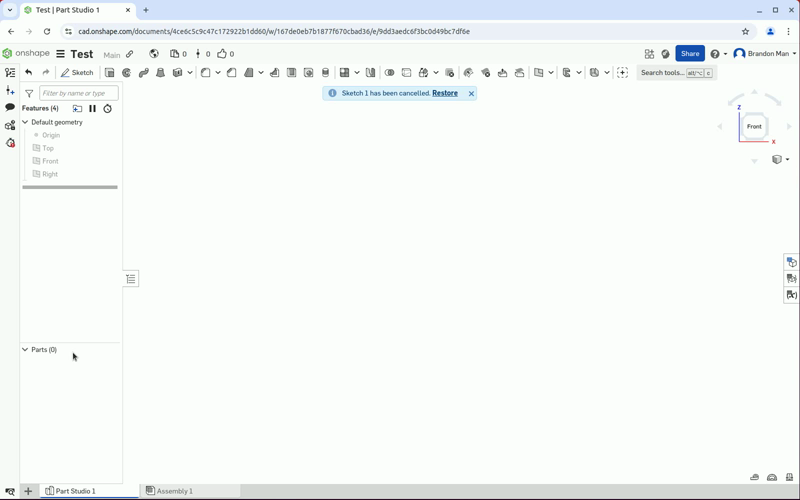
key(shift+s)
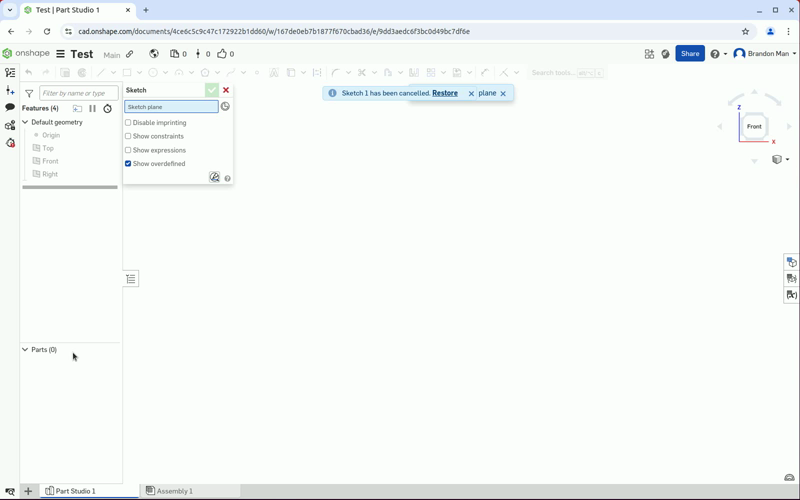
mouse_move(73, 163)
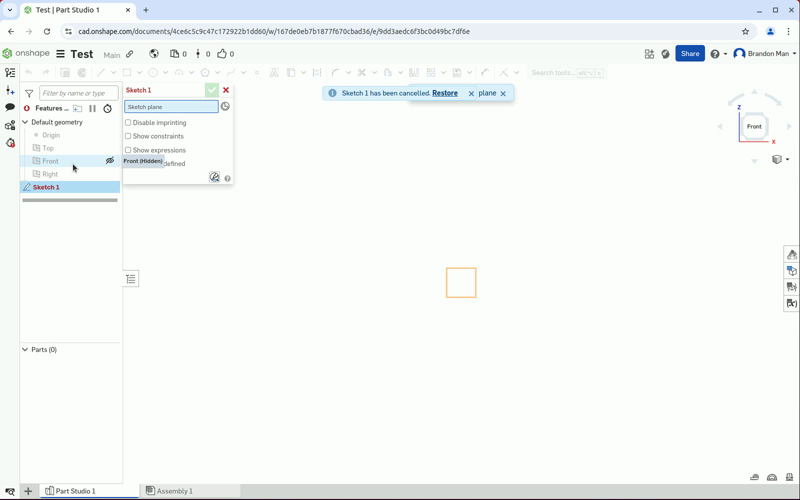
click(73, 163)
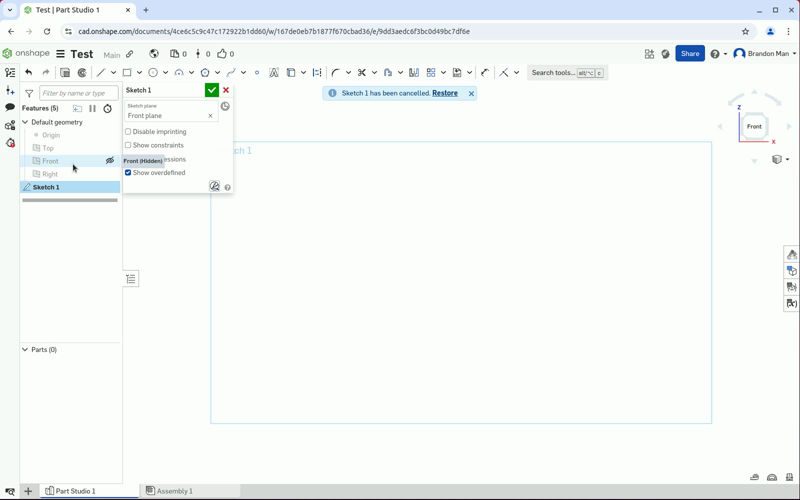
mouse_move(73, 352)
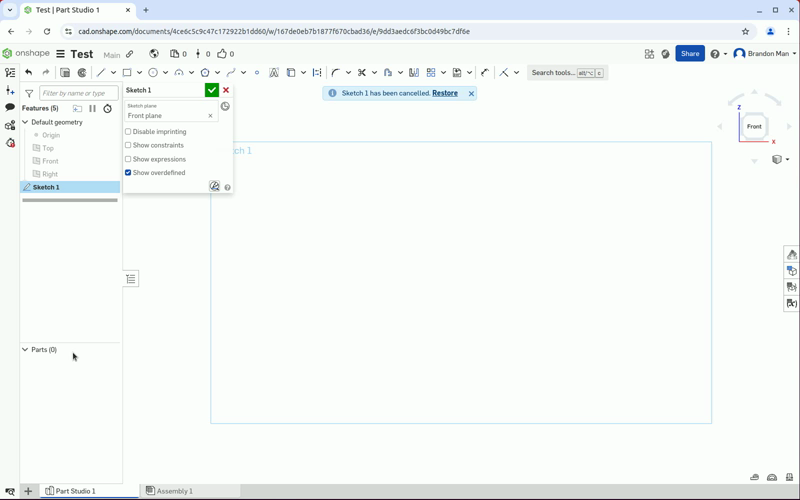
key(y)
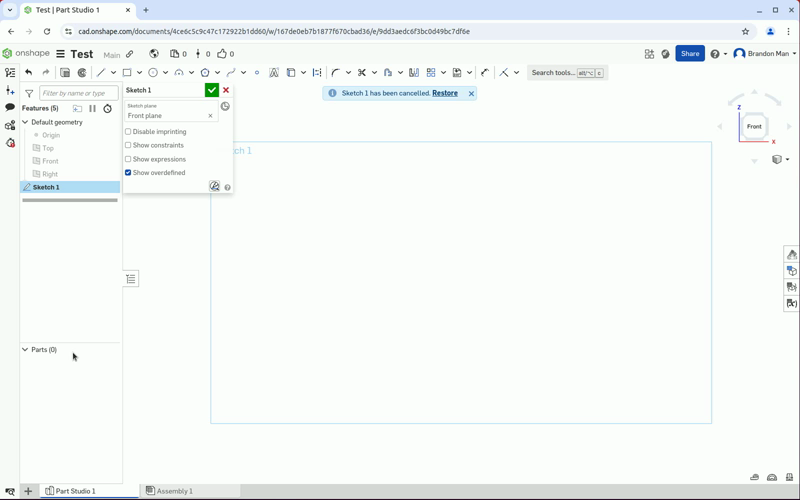
key(l)
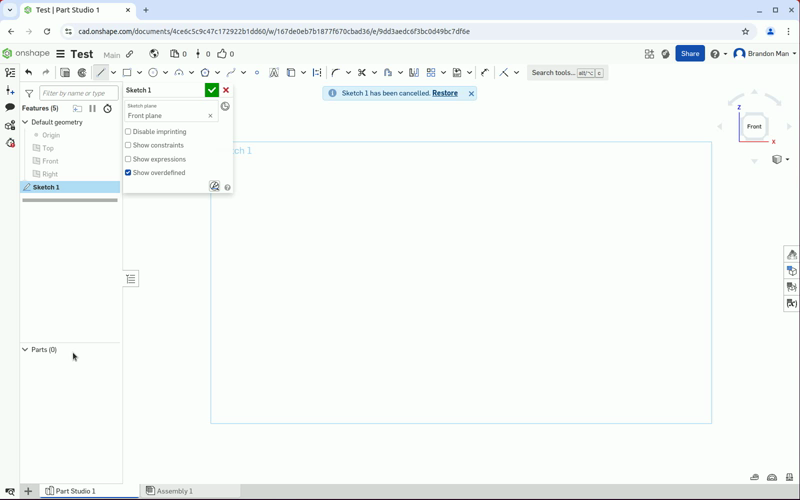
key_down(shift)
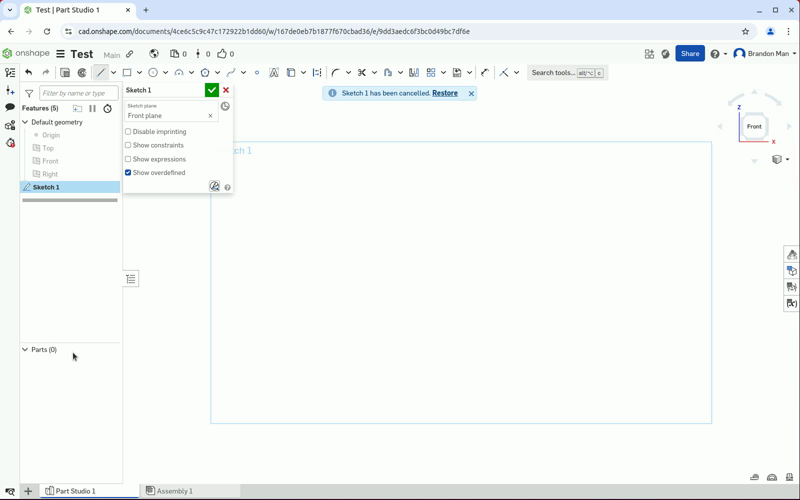
mouse_move(348, 291)
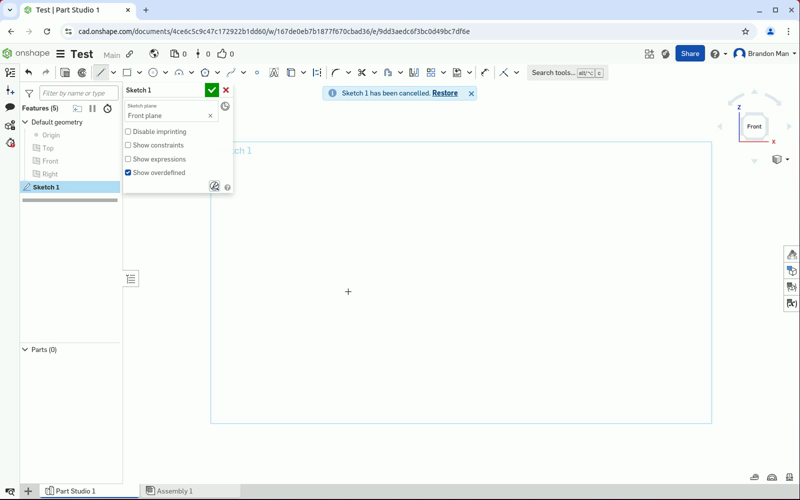
click(348, 291)
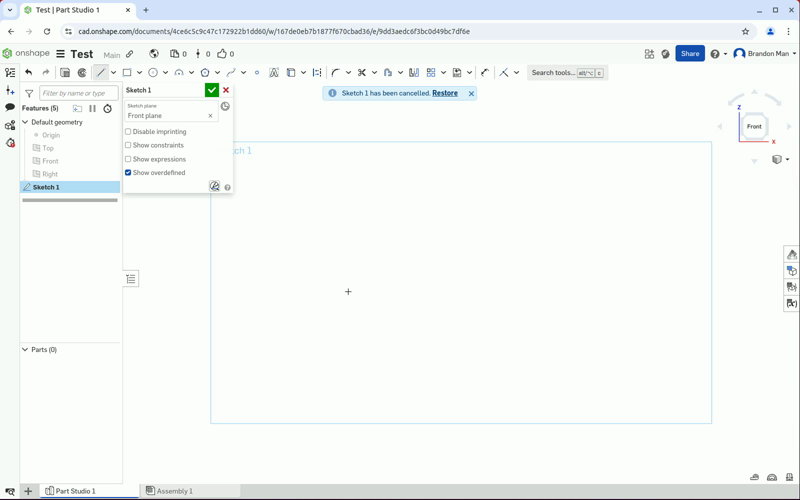
key_up(shift)
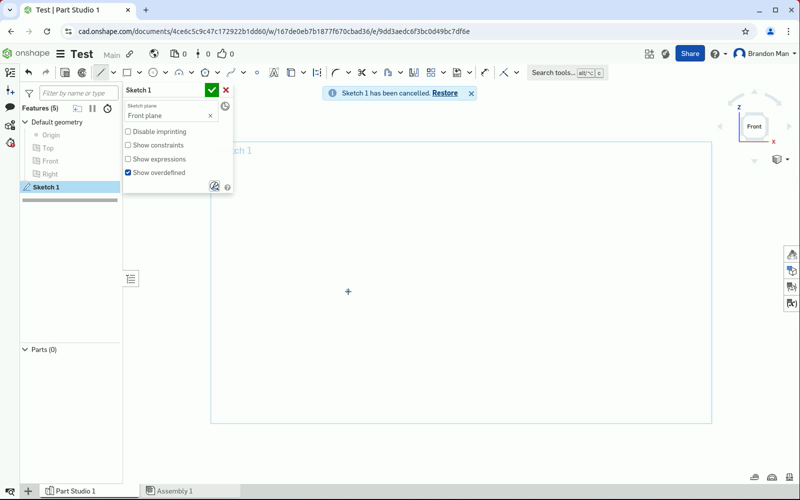
key_down(shift)
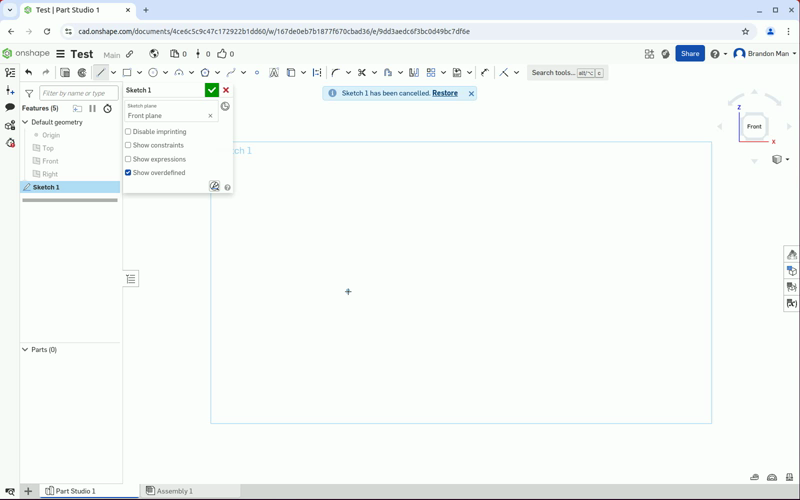
mouse_move(572, 291)
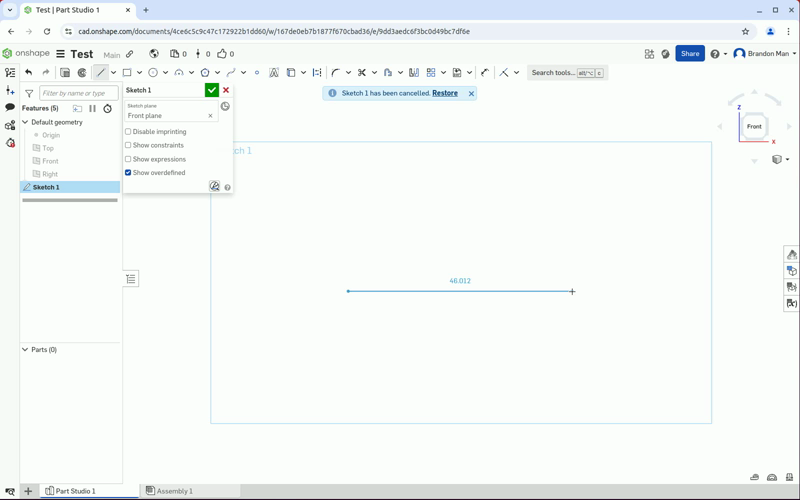
click(572, 291)
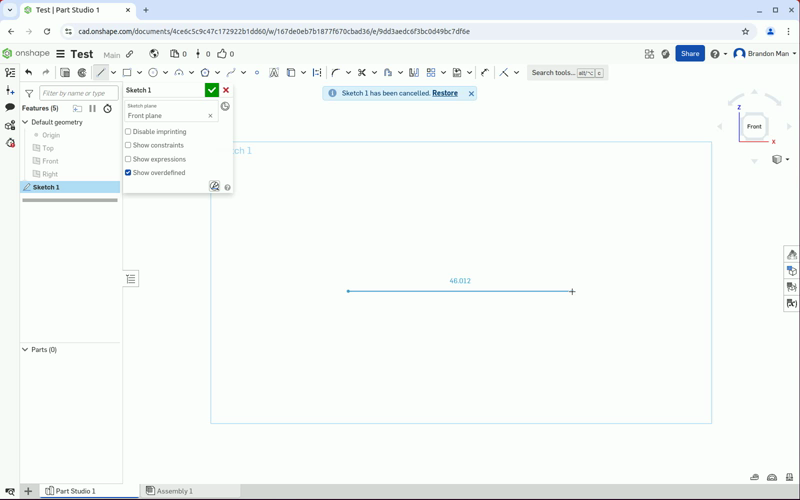
key_up(shift)
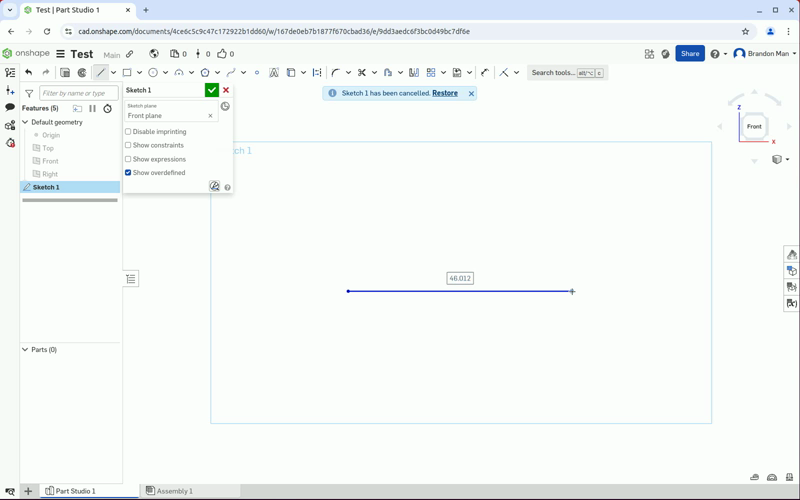
key_down(shift)
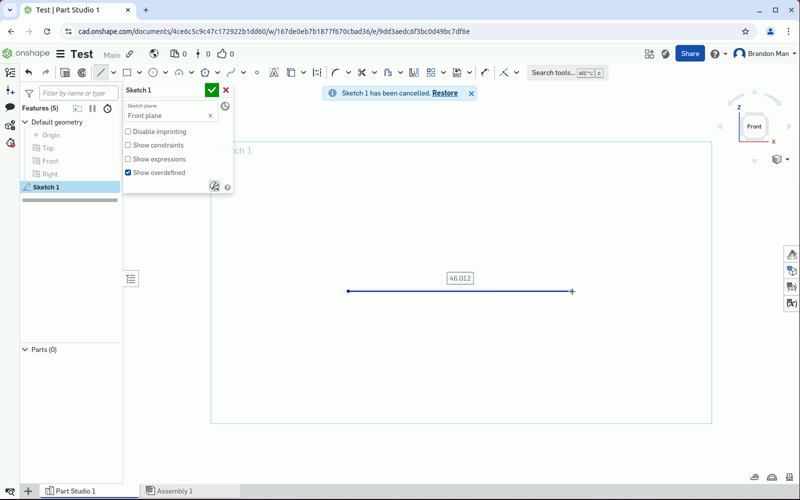
mouse_move(589, 291)
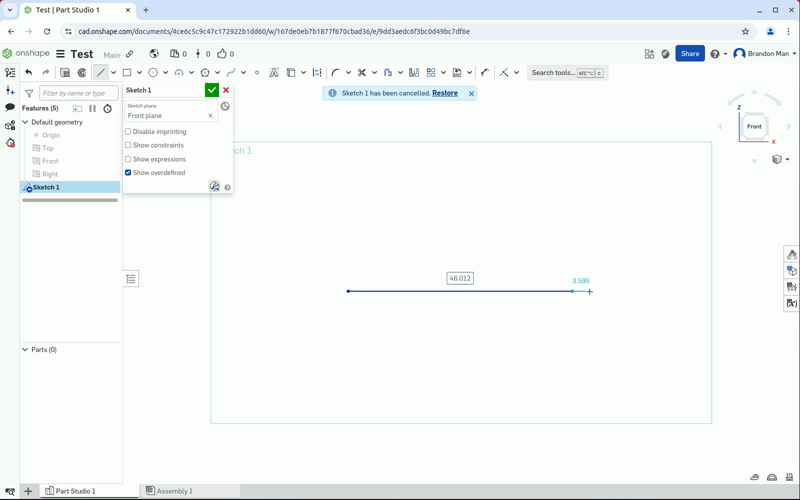
mouse_move(572, 274)
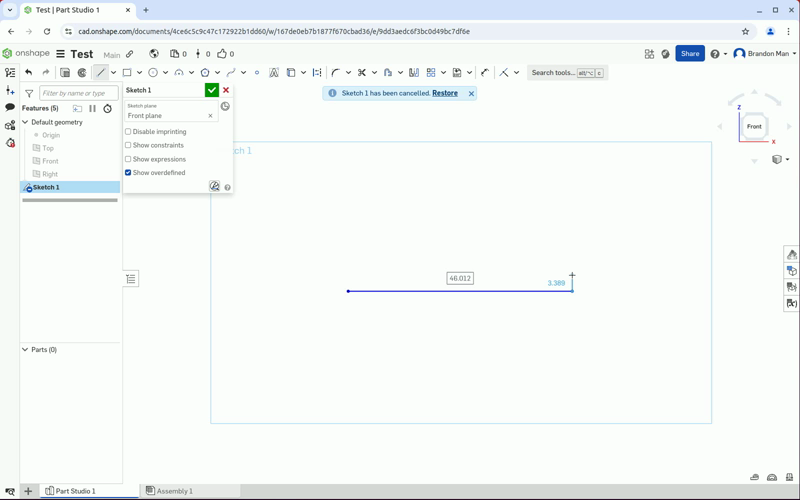
click(572, 274)
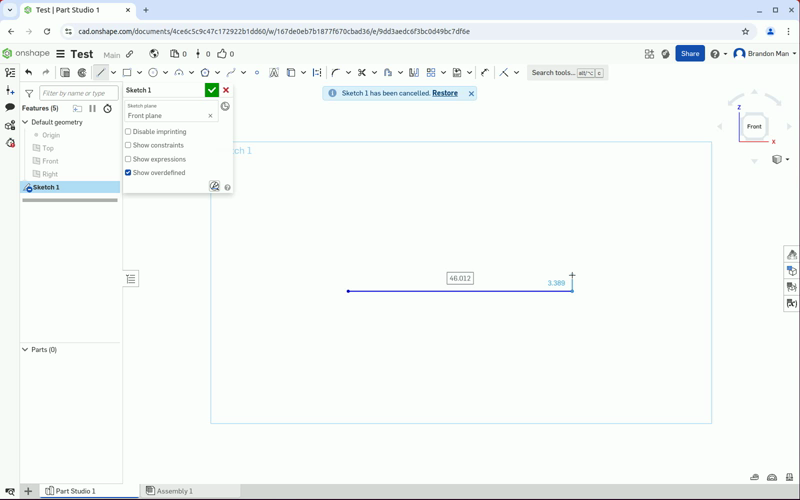
key_up(shift)
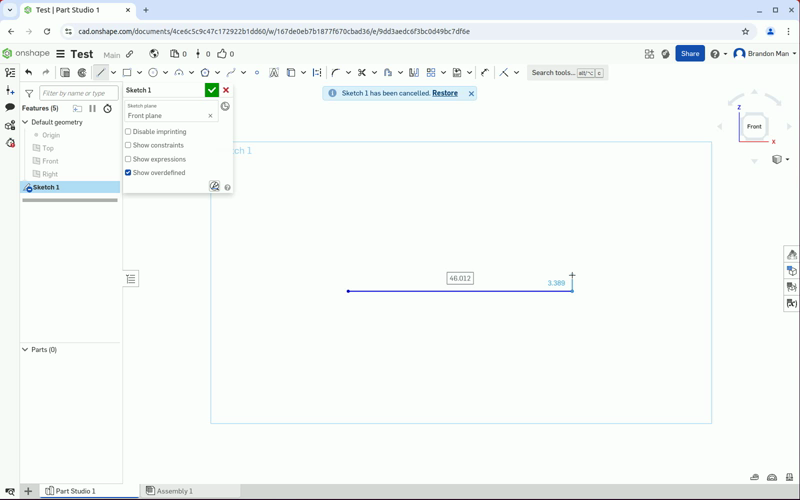
key_down(shift)
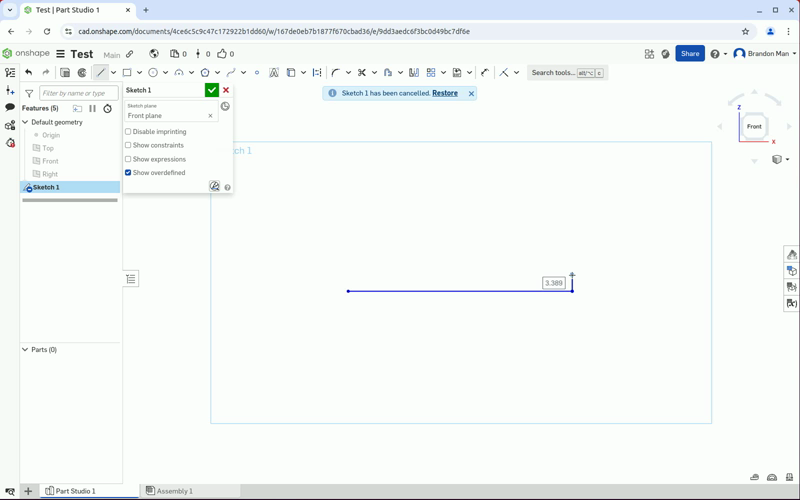
mouse_move(348, 274)
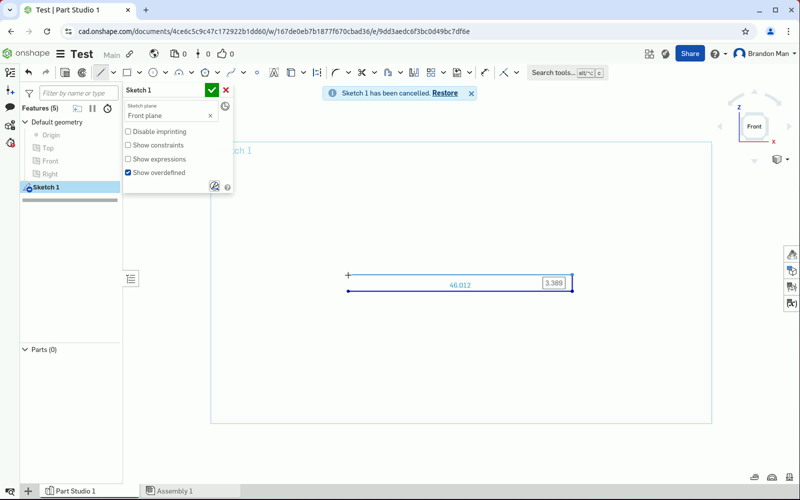
click(348, 274)
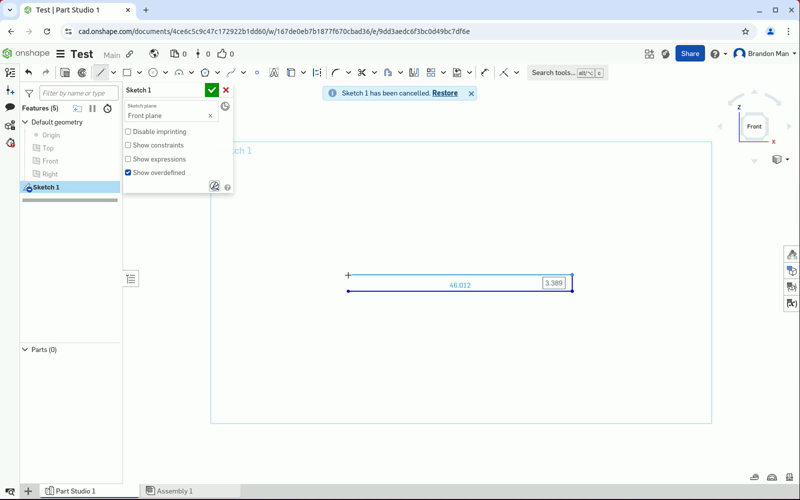
key_up(shift)
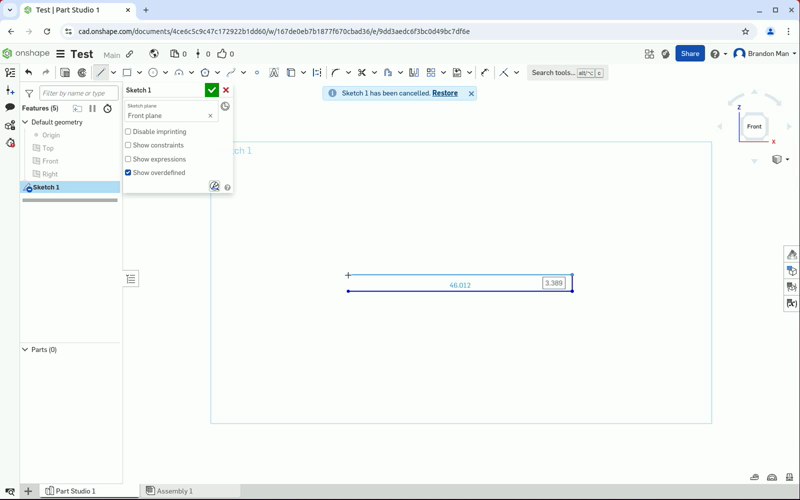
mouse_move(378, 274)
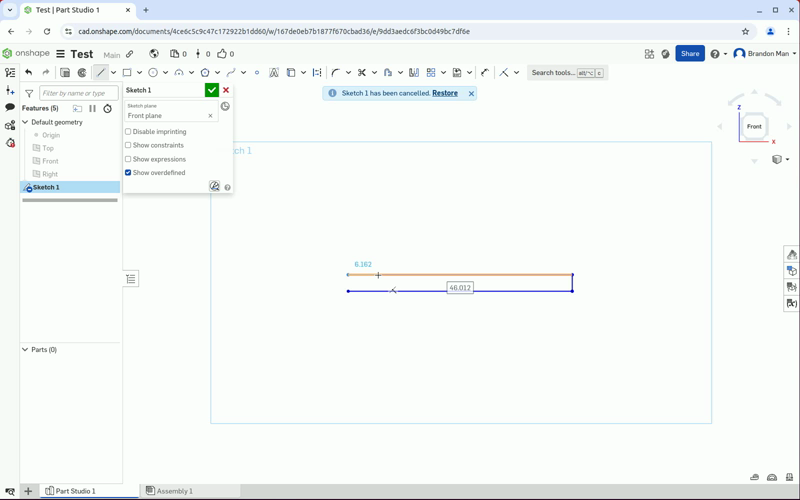
key_down(shift)
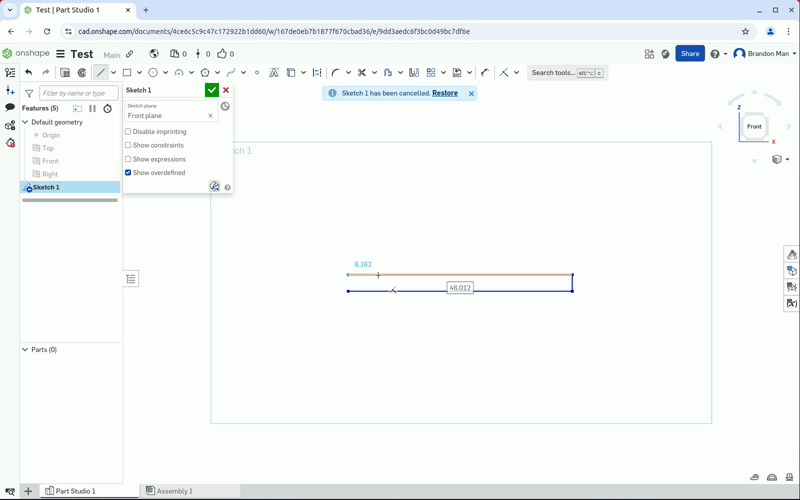
mouse_move(348, 291)
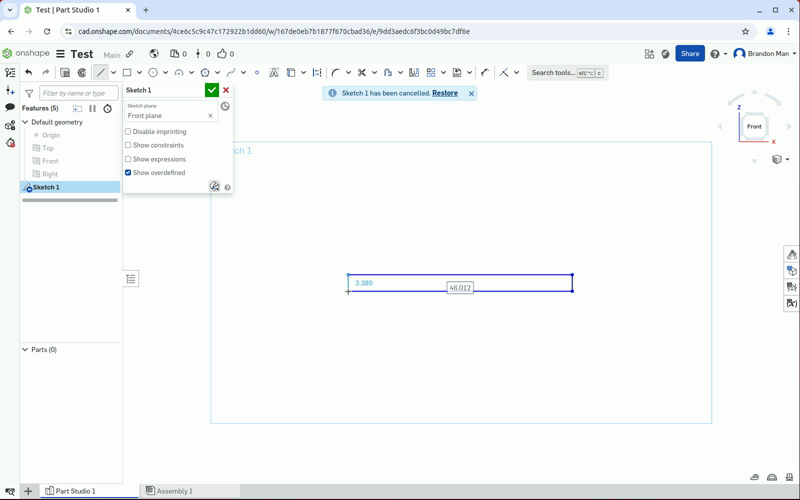
key_up(shift)
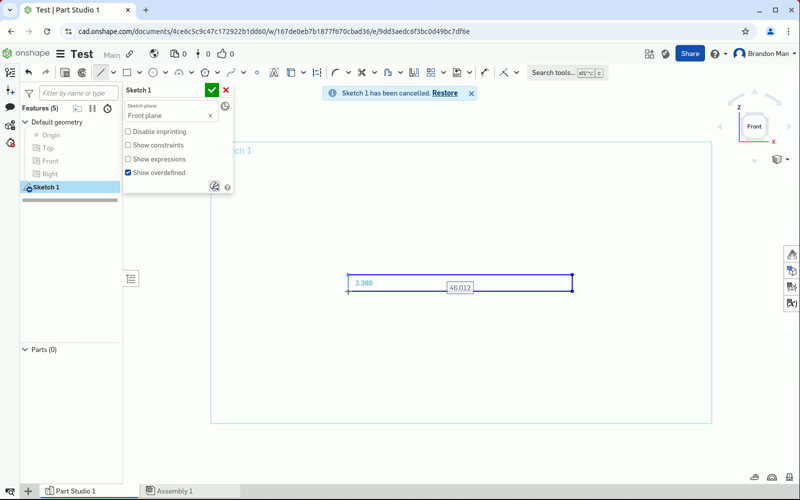
click(348, 291)
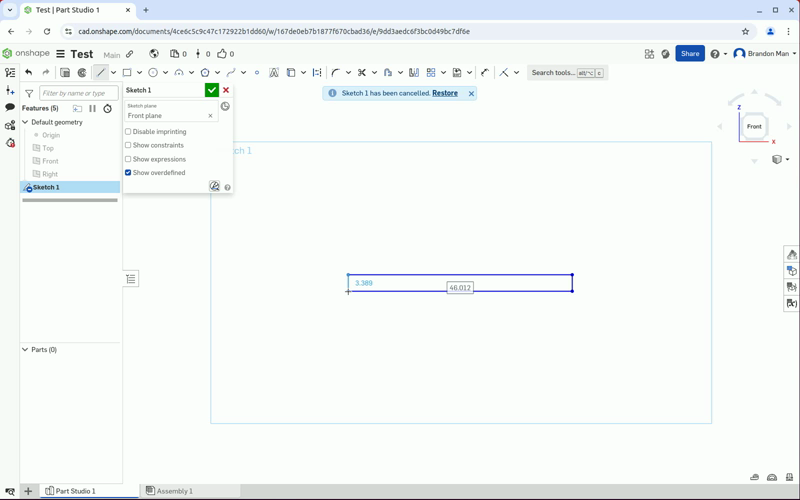
key(esc)
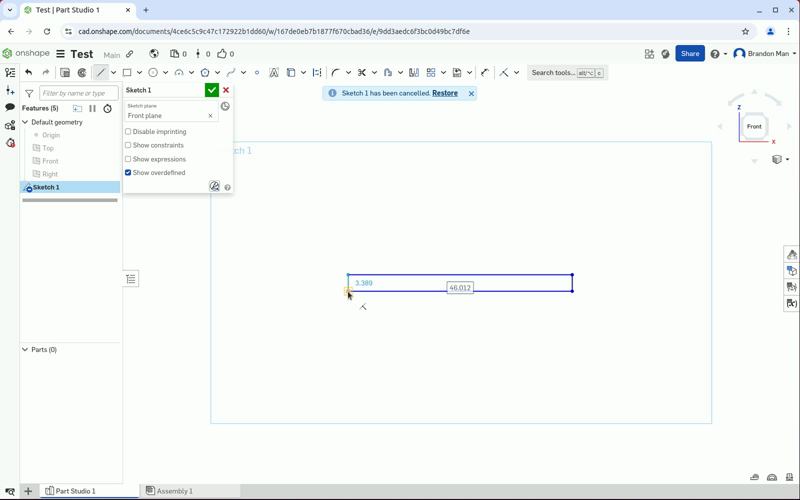
mouse_move(527, 277)
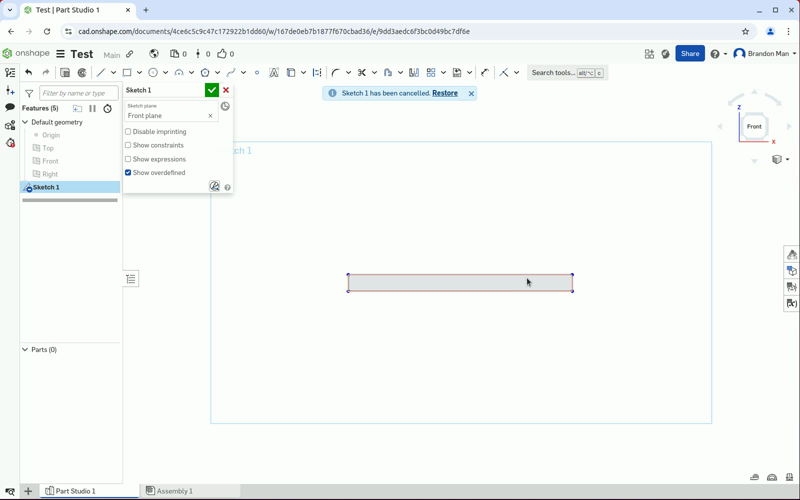
click(527, 277)
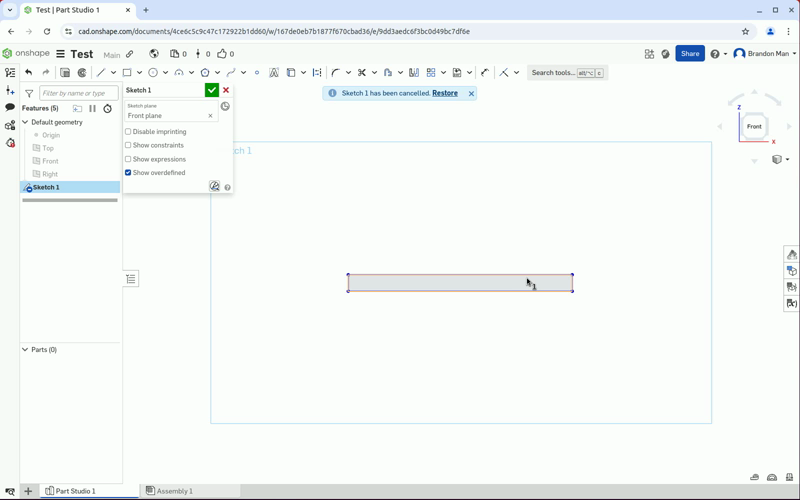
mouse_move(73, 352)
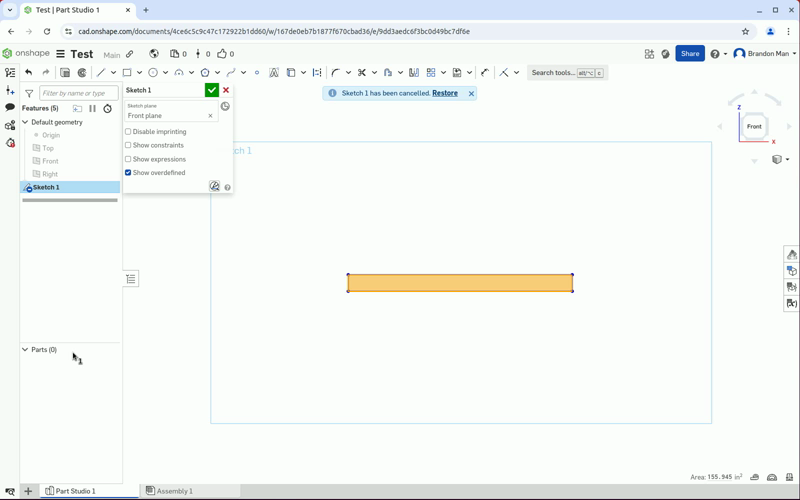
key(shift+y)
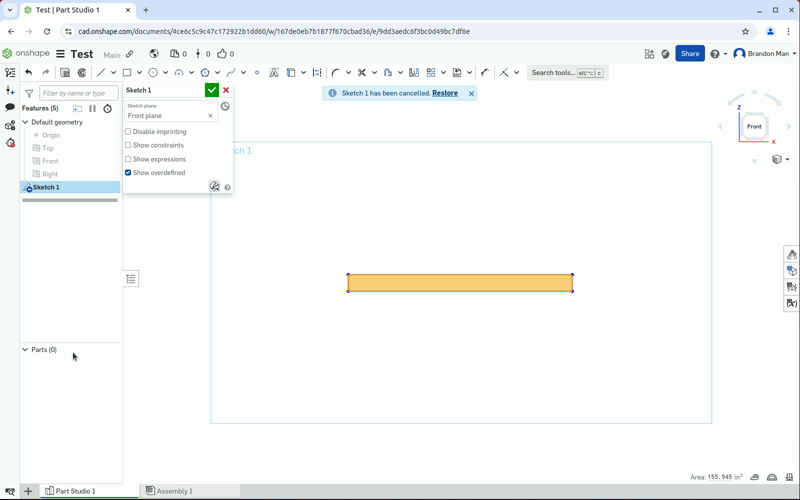
key(shift+e)
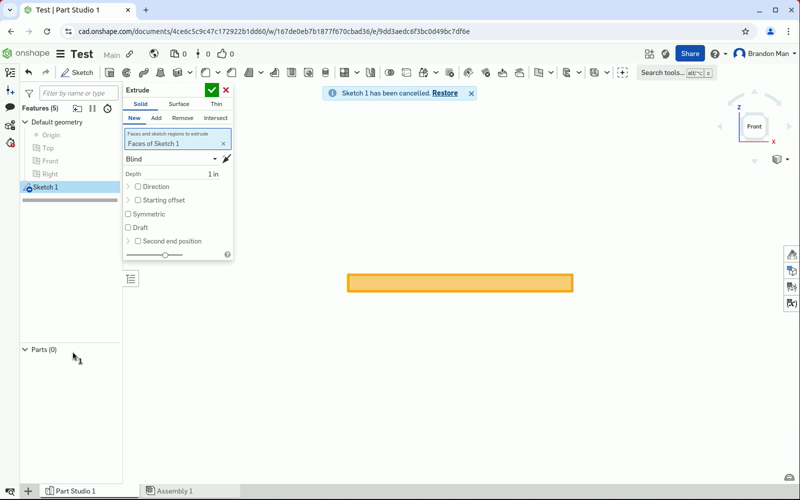
mouse_move(143, 106)
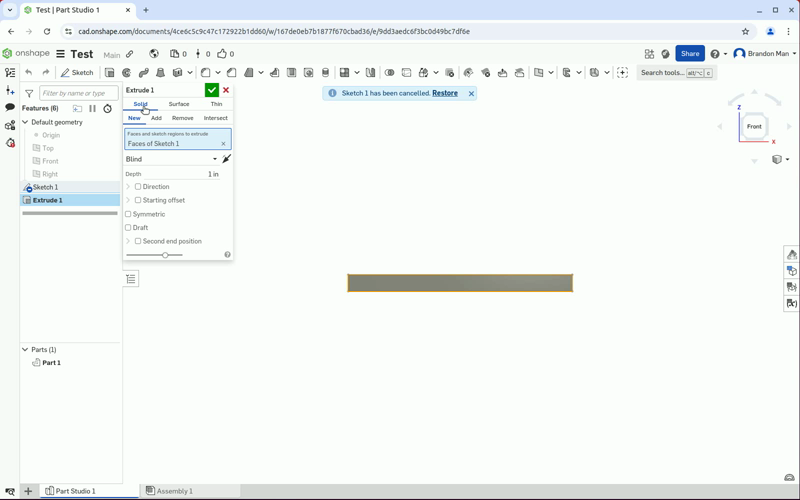
click(143, 106)
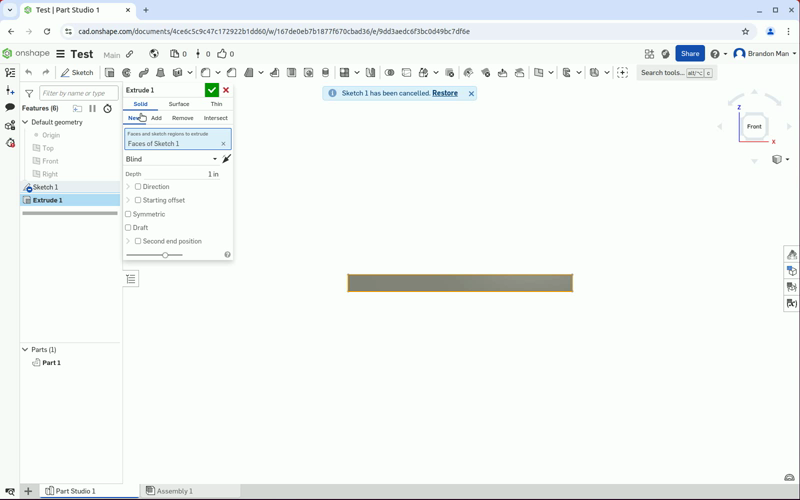
mouse_move(137, 120)
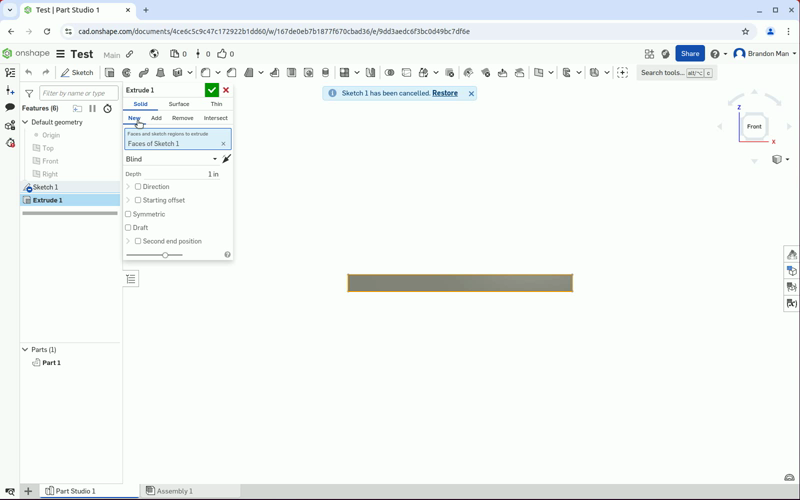
click(137, 120)
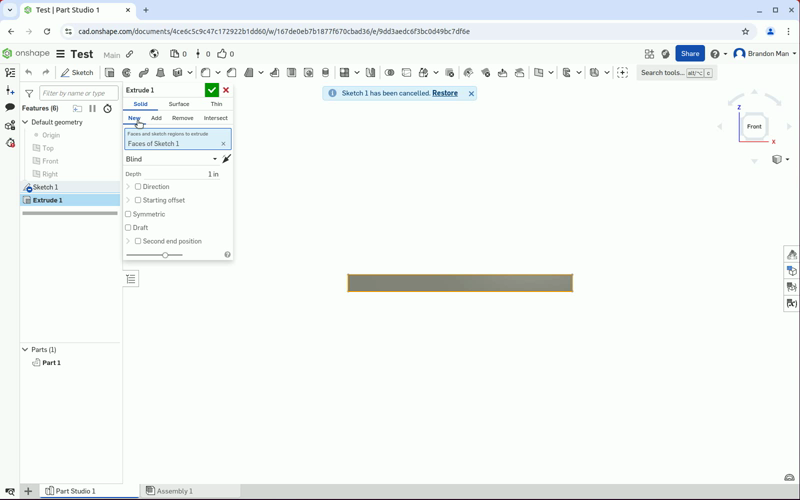
key(tab, 4)
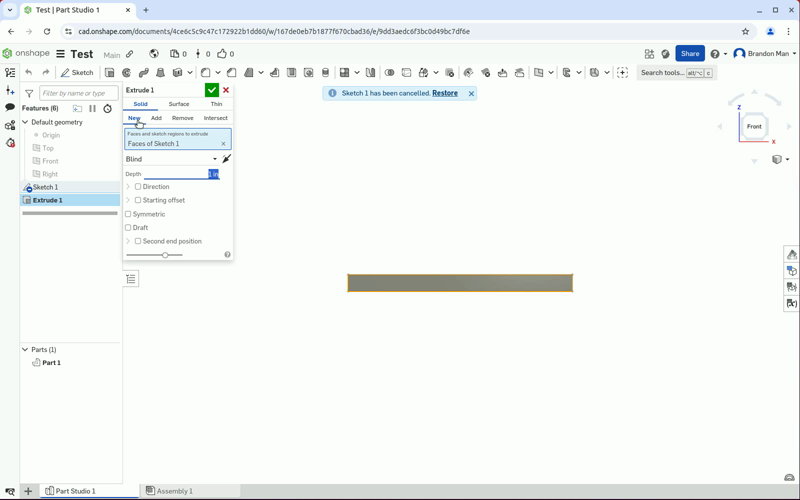
text(1.685)
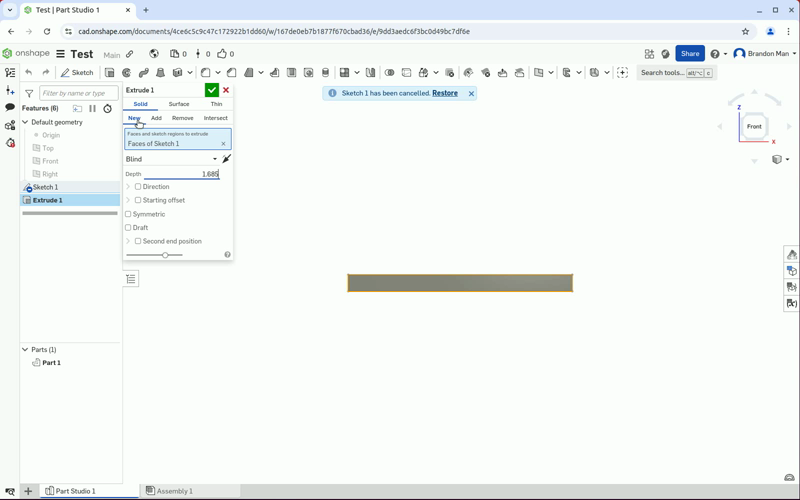
key(enter)
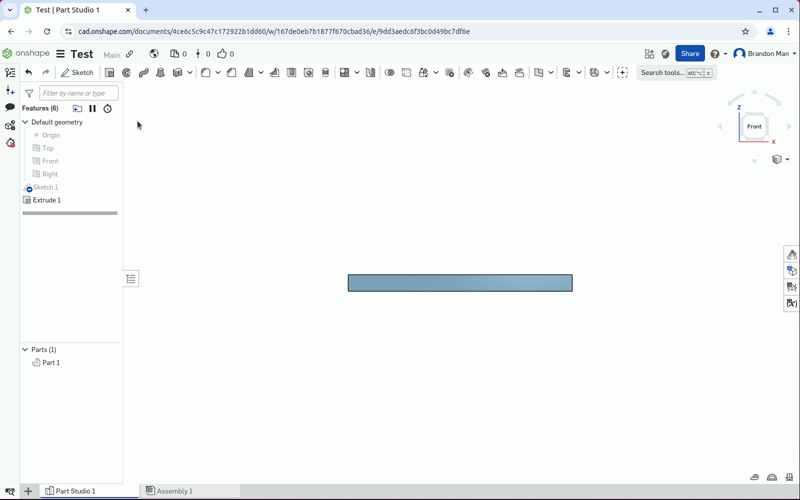
key(shift+h)
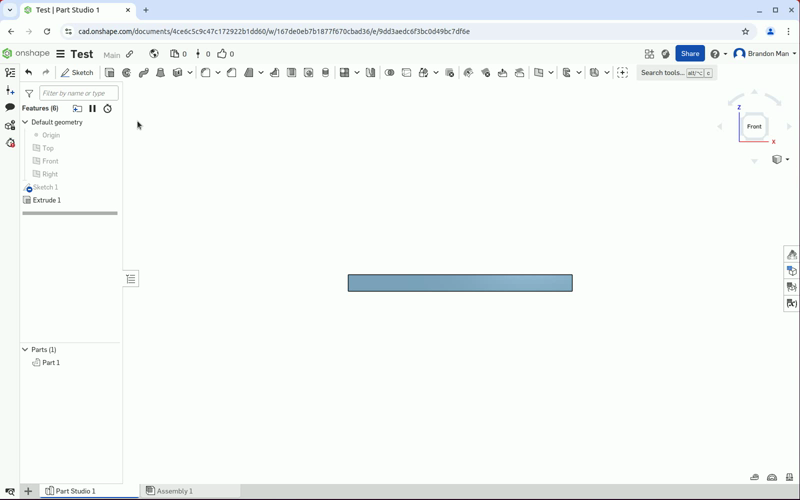
key(shift+h)
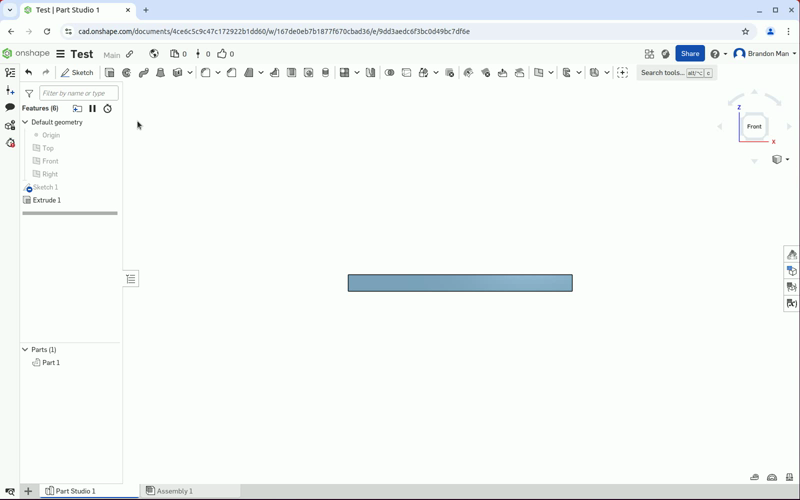
mouse_move(73, 189)
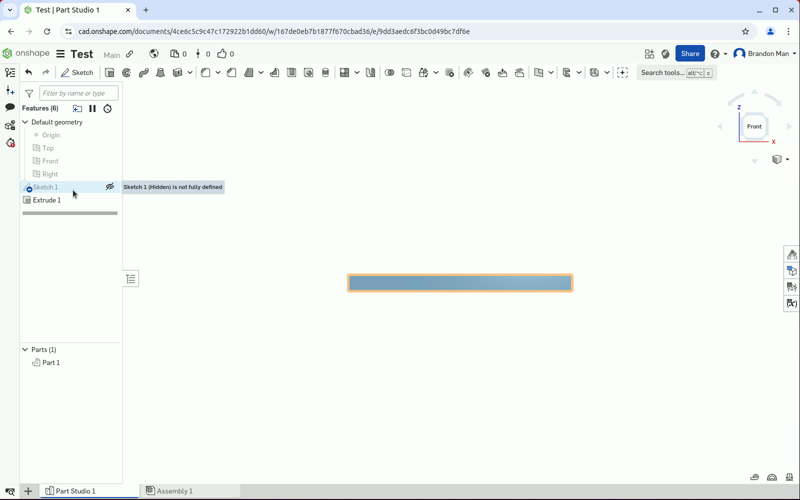
click(73, 189)
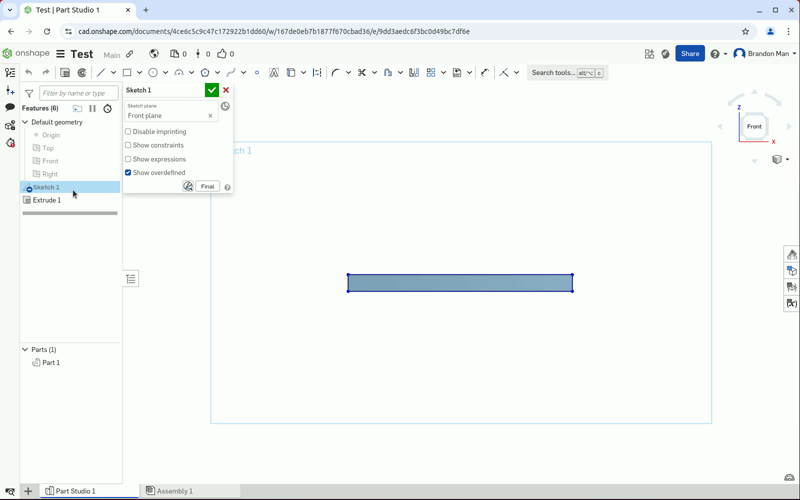
mouse_move(229, 92)
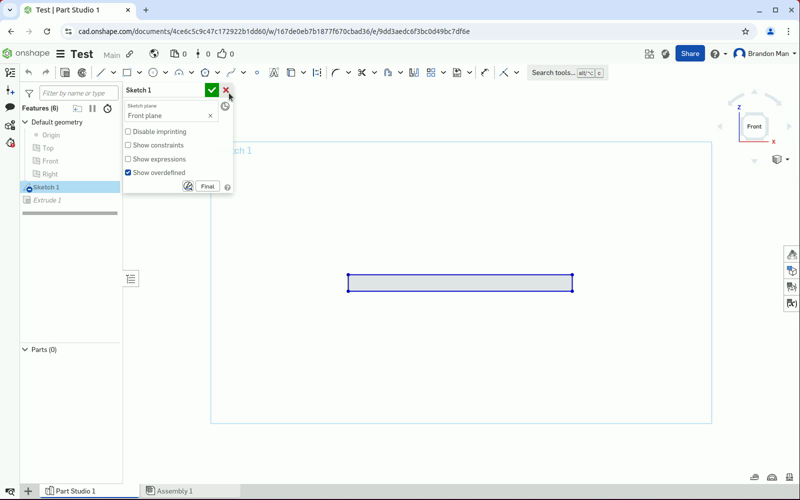
click(229, 92)
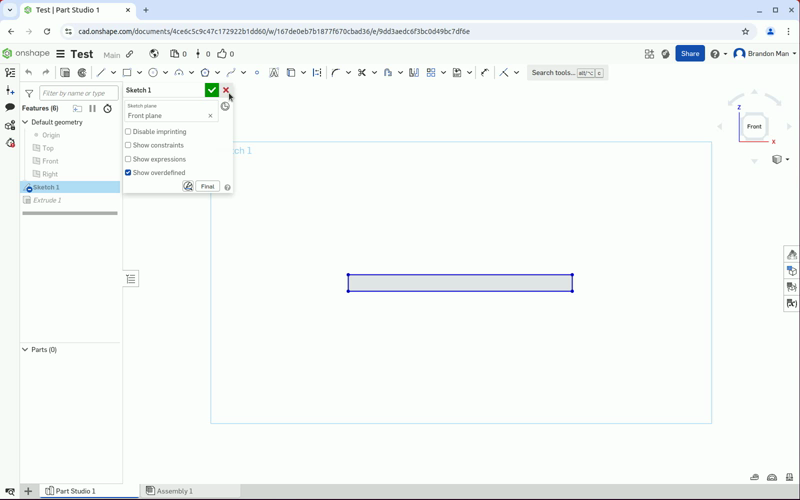
key(shift+s)
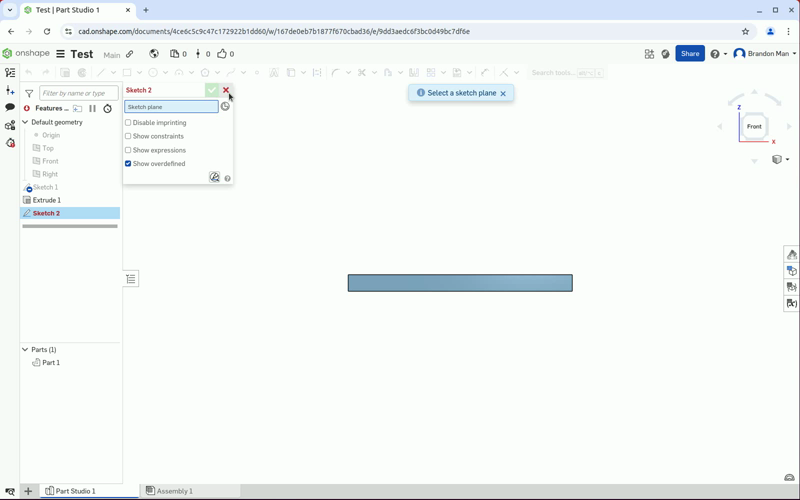
mouse_move(73, 163)
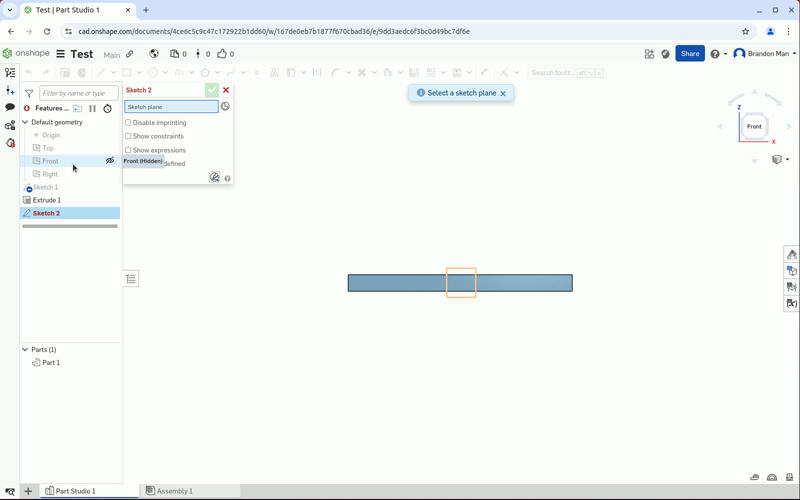
click(73, 163)
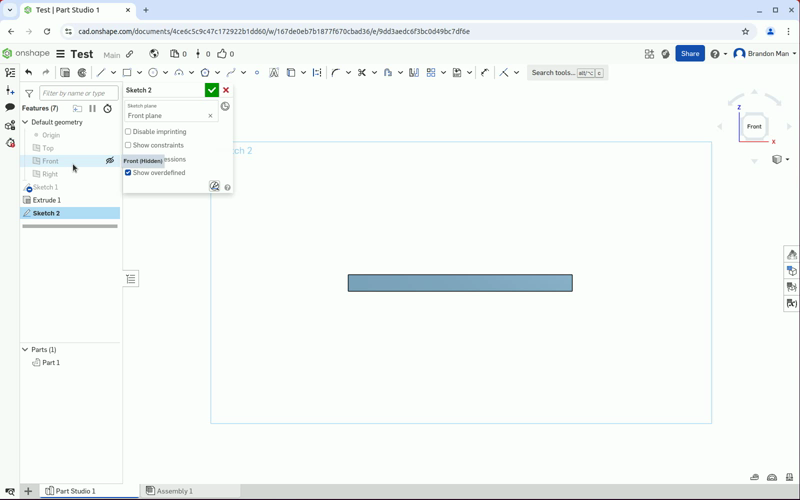
mouse_move(73, 352)
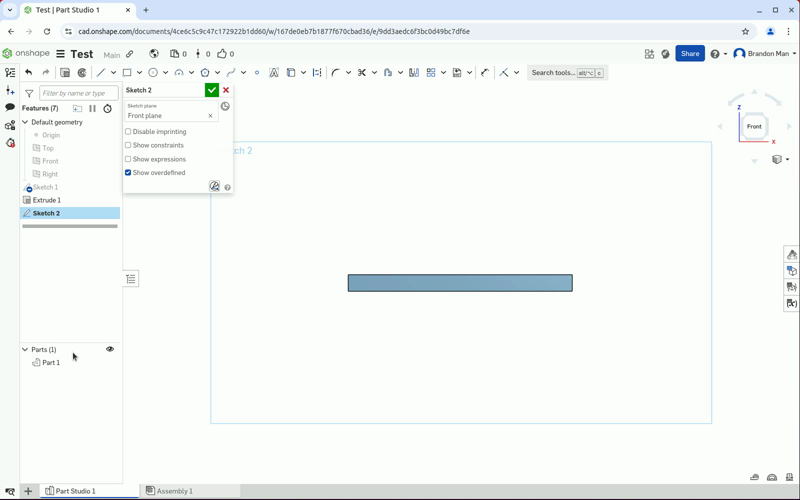
key(y)
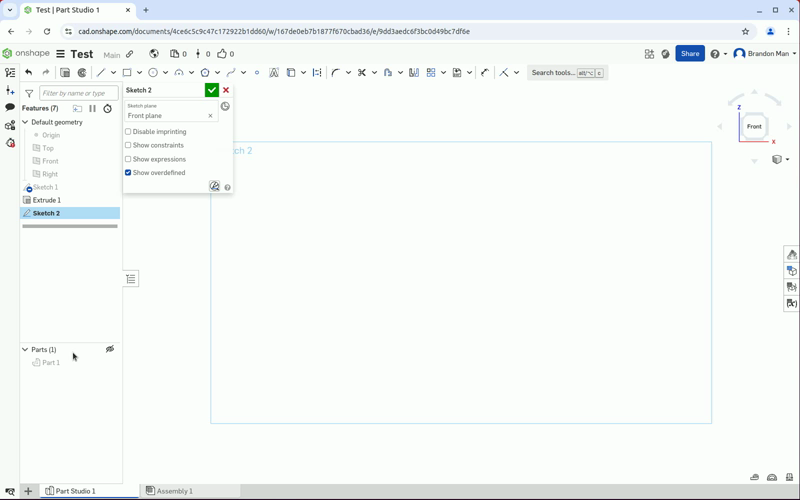
key(l)
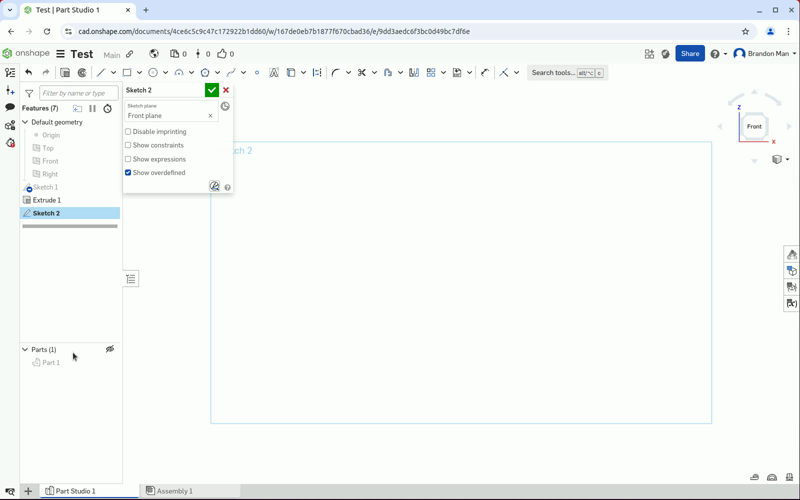
key_down(shift)
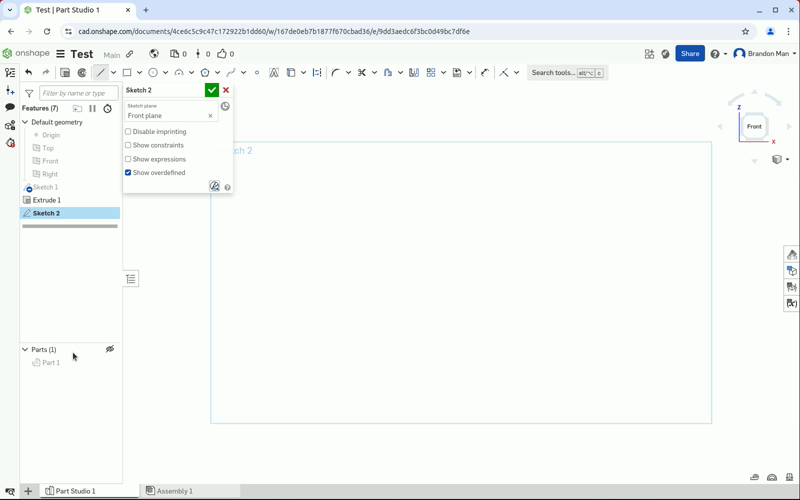
mouse_move(385, 264)
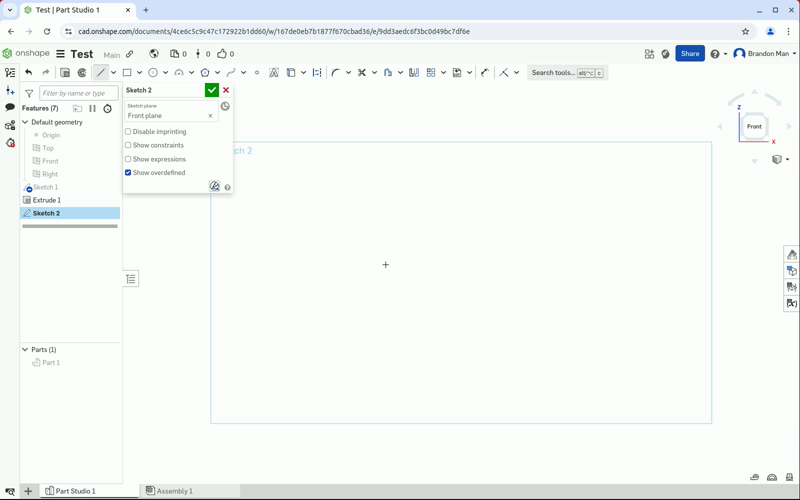
click(385, 264)
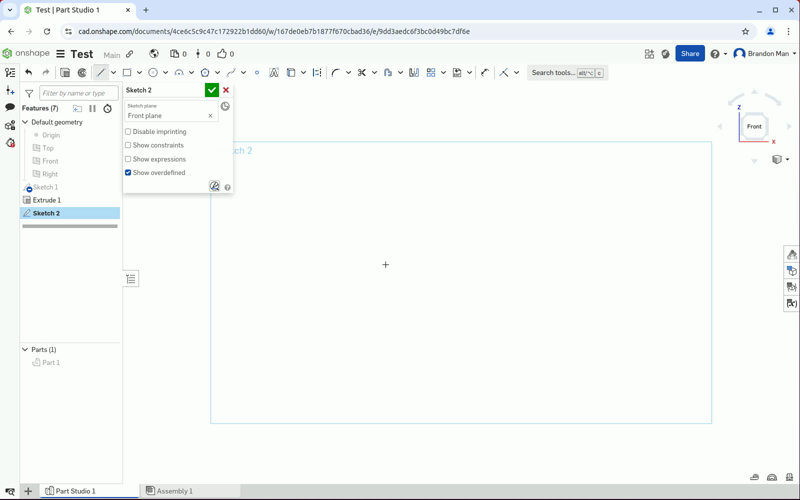
key_up(shift)
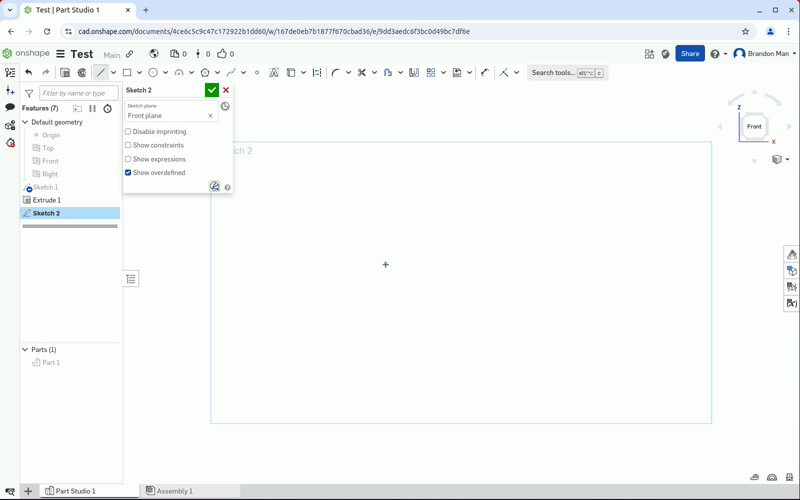
key_down(shift)
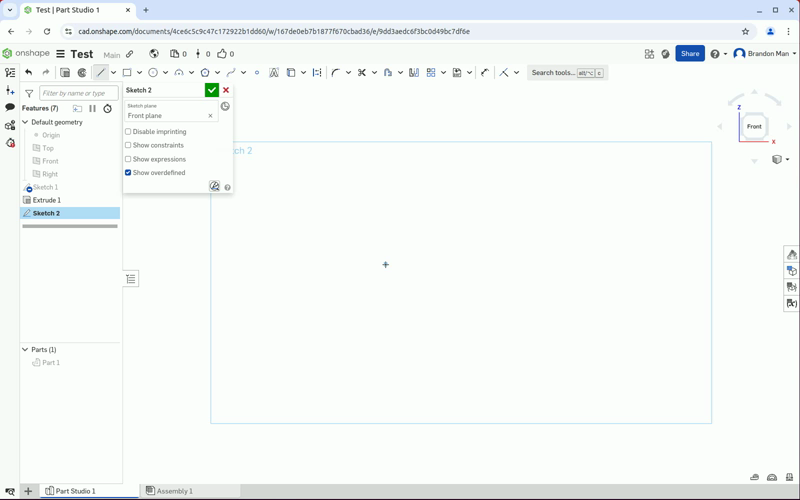
mouse_move(535, 264)
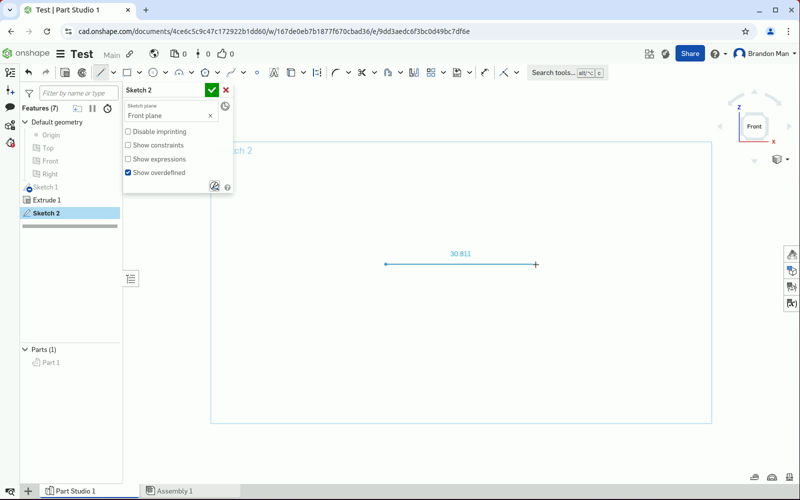
click(535, 264)
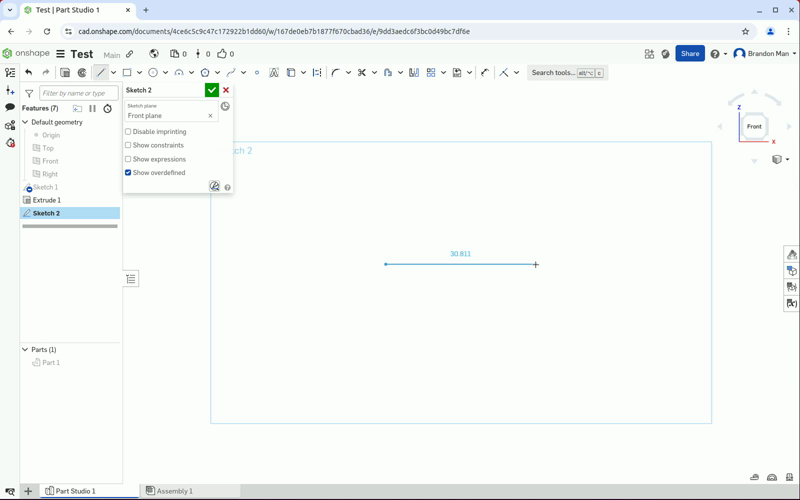
key_up(shift)
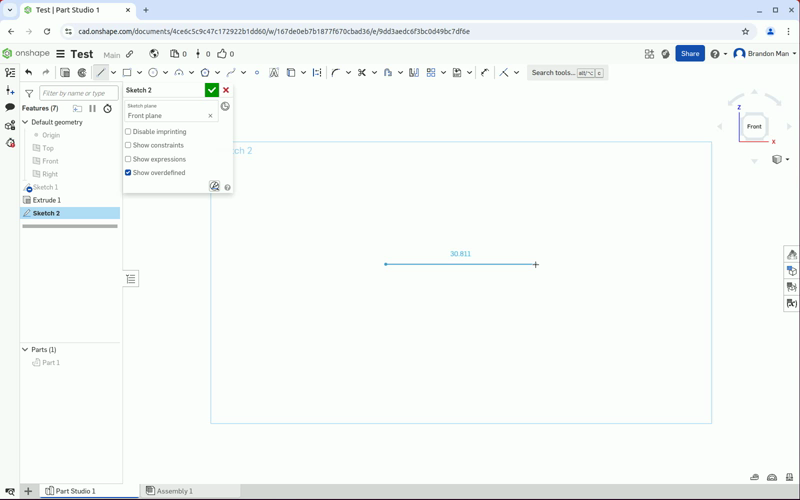
key_down(shift)
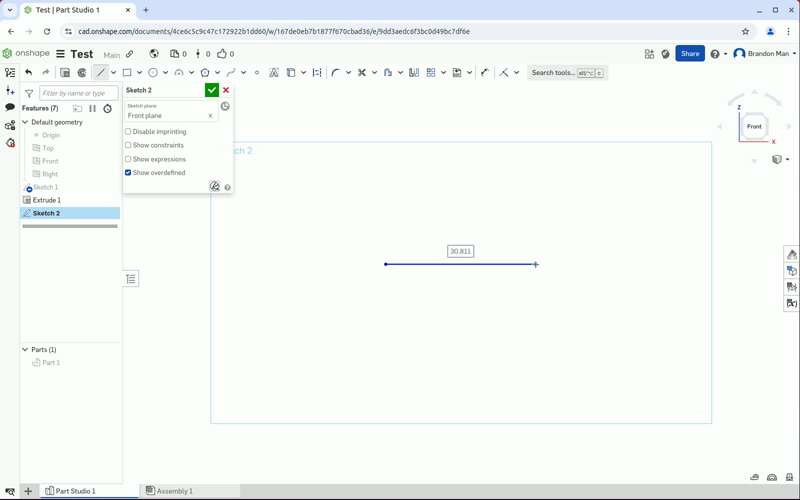
mouse_move(565, 264)
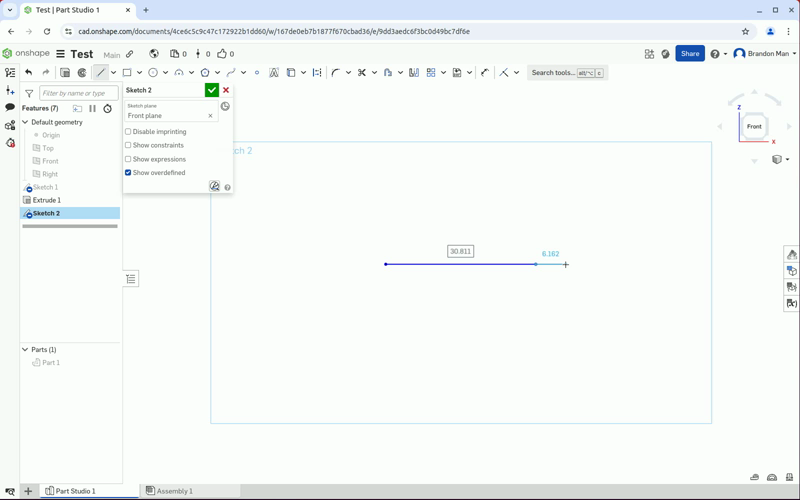
mouse_move(535, 246)
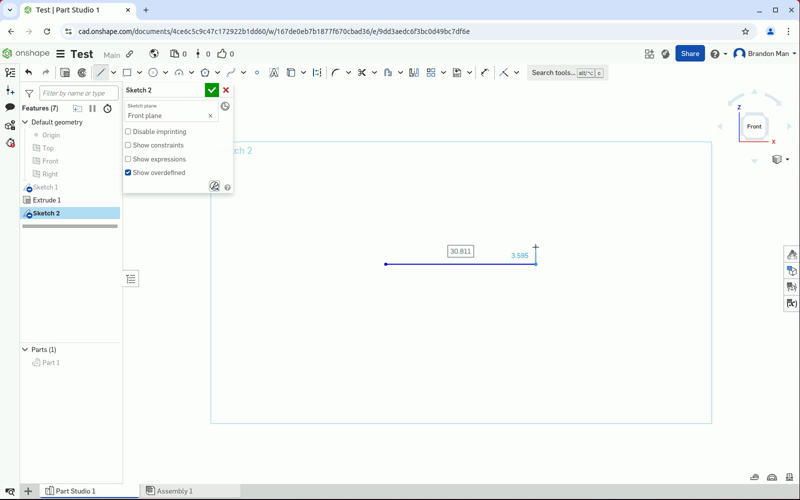
click(535, 246)
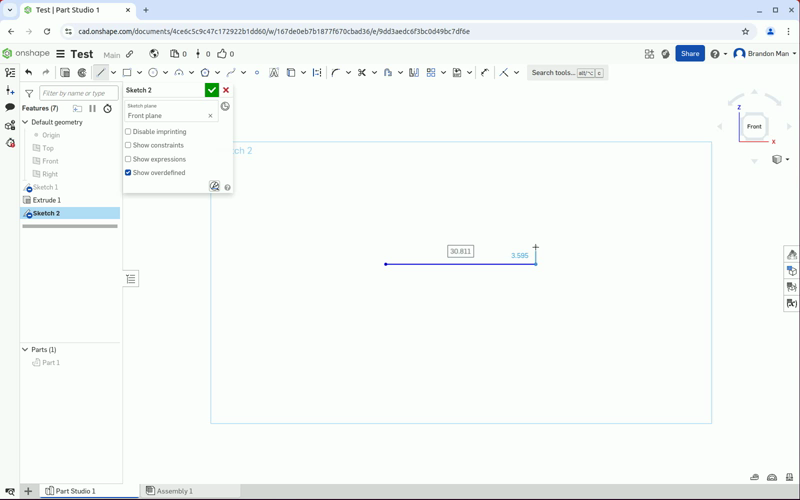
key_up(shift)
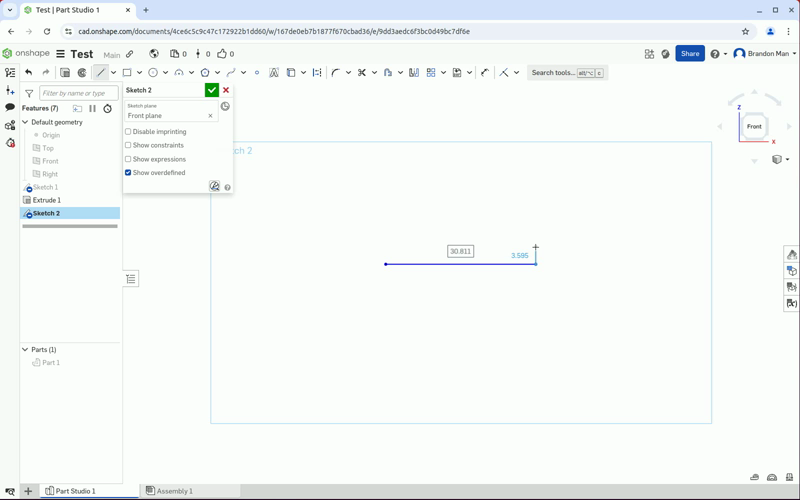
key_down(shift)
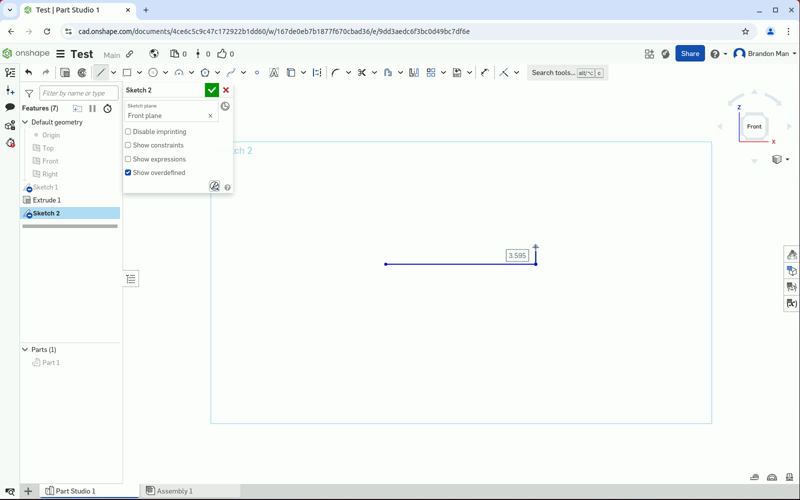
mouse_move(385, 246)
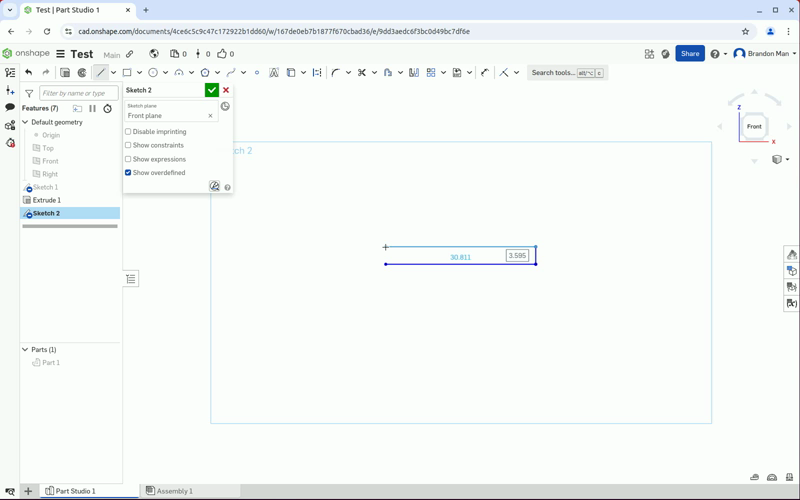
click(385, 246)
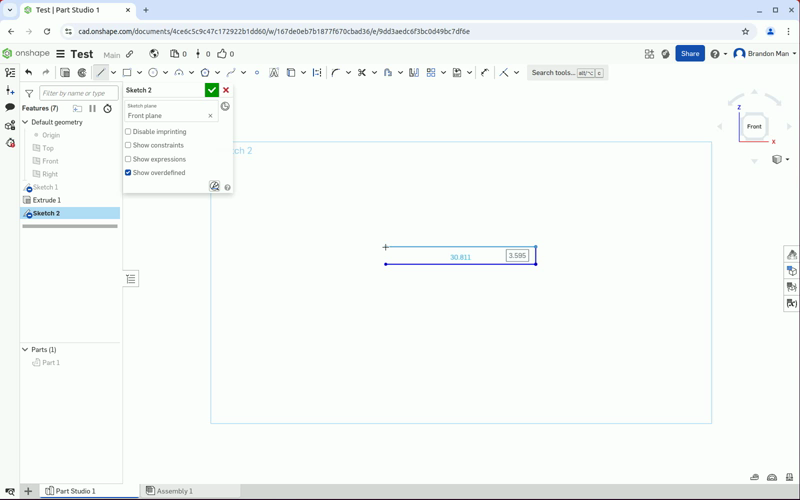
key_up(shift)
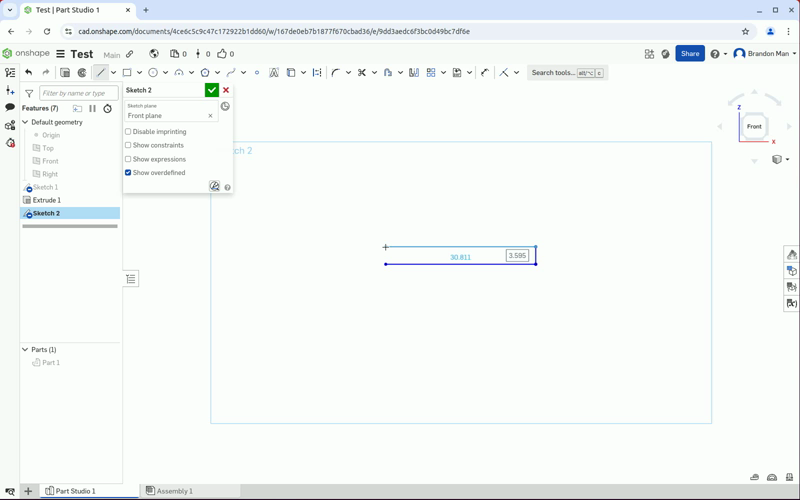
mouse_move(415, 246)
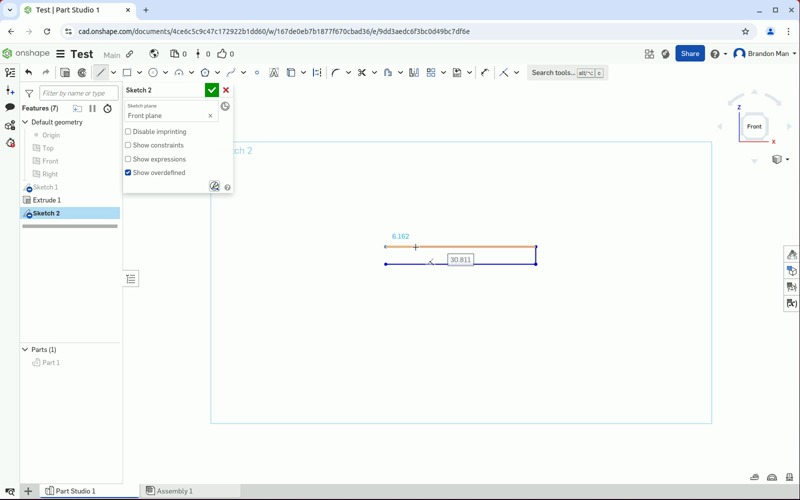
key_down(shift)
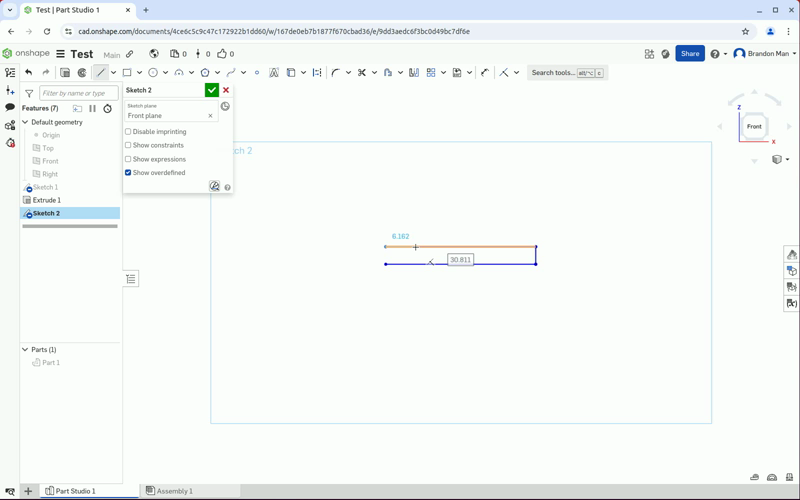
mouse_move(385, 264)
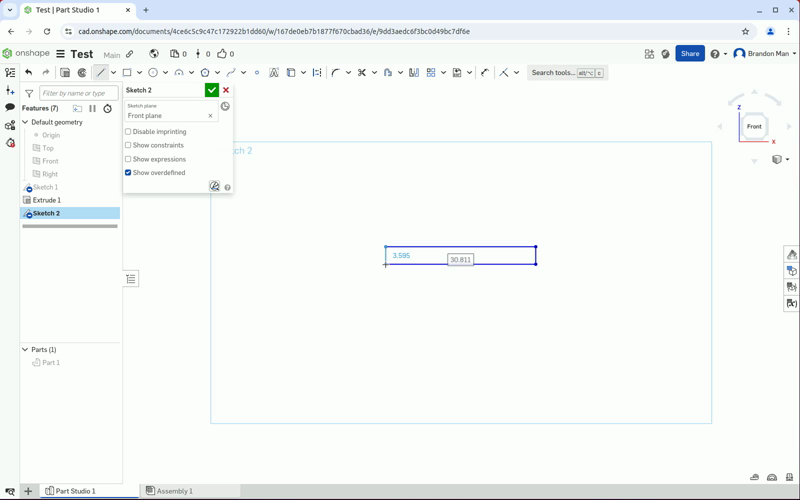
key_up(shift)
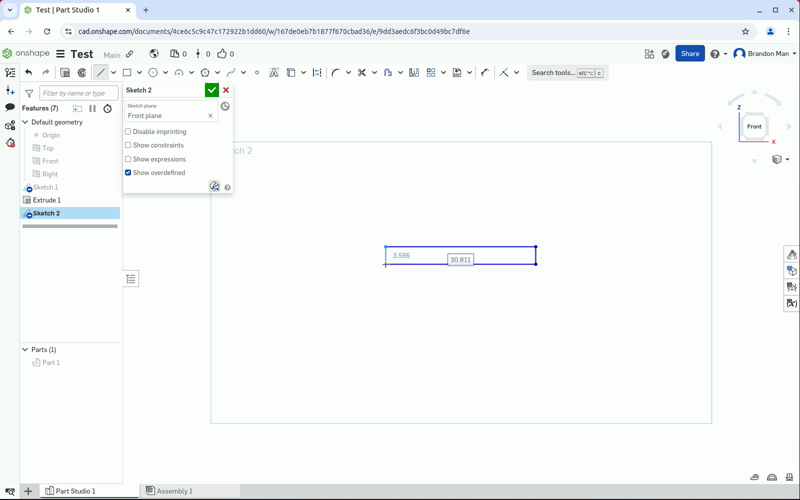
click(385, 264)
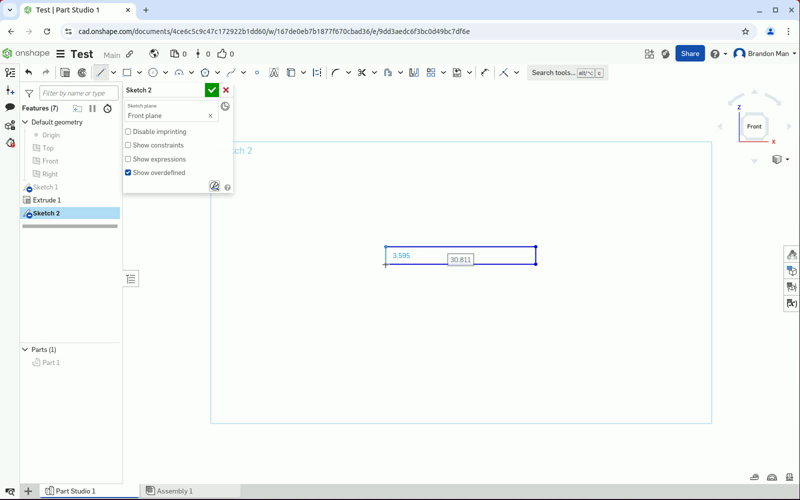
key(esc)
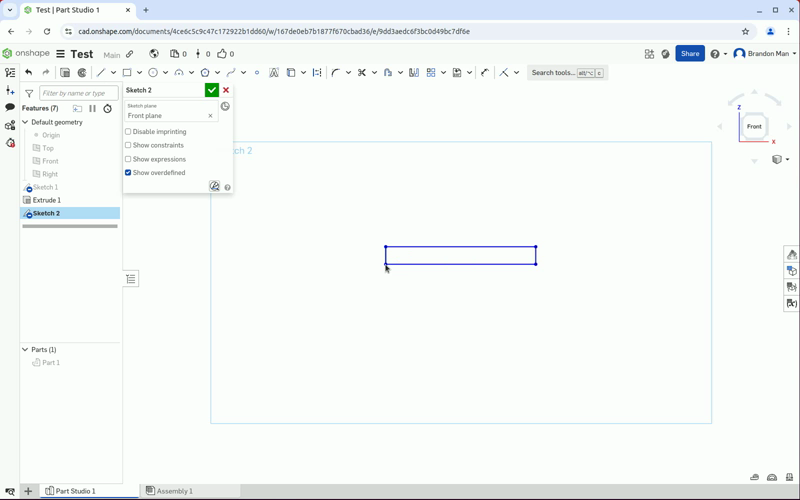
mouse_move(475, 261)
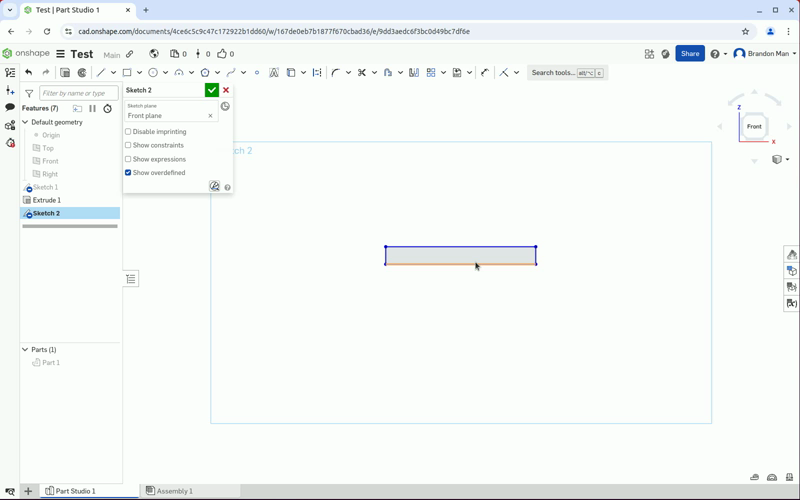
click(475, 261)
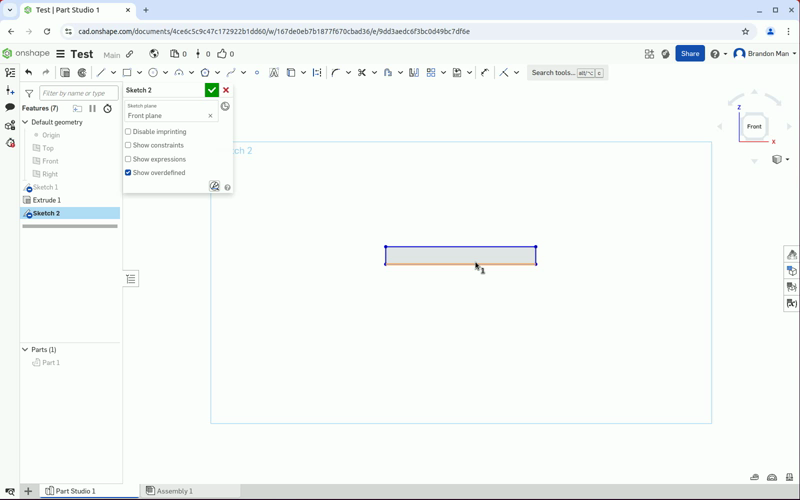
mouse_move(73, 352)
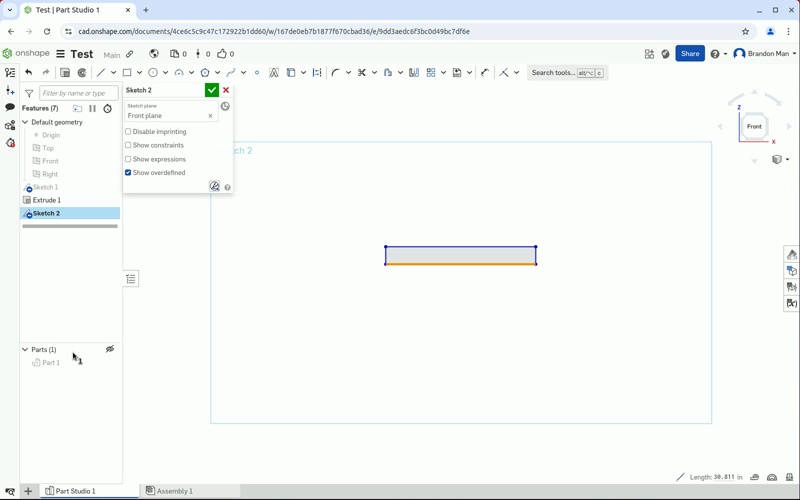
key(shift+y)
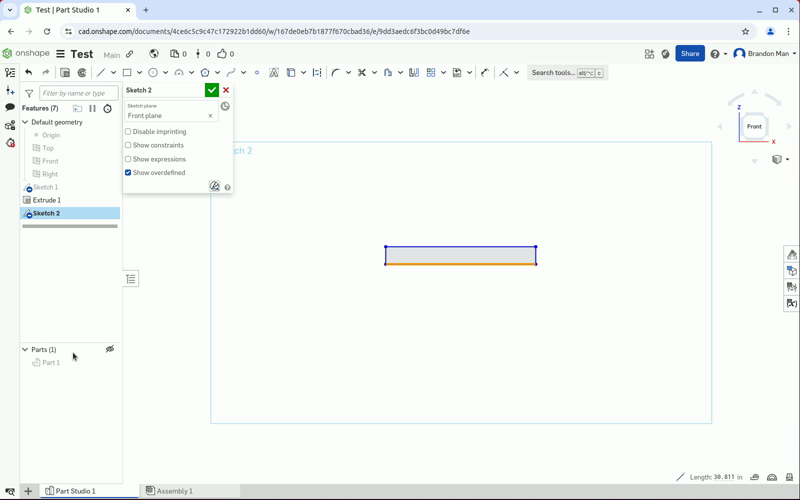
key(shift+e)
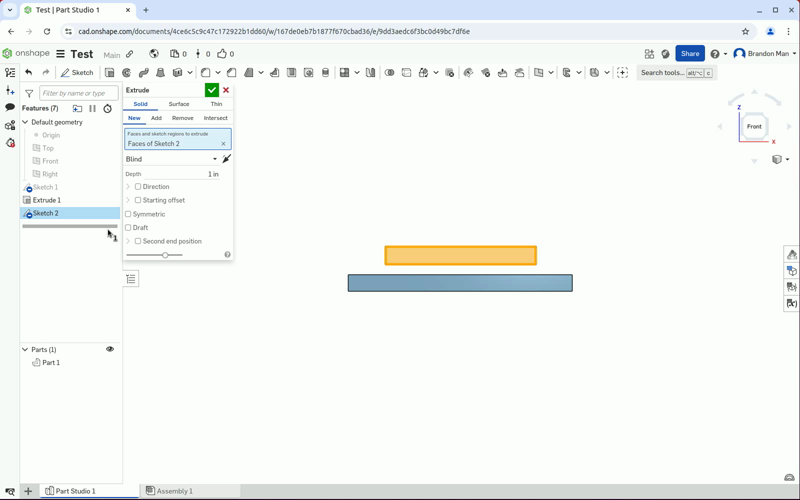
mouse_move(143, 106)
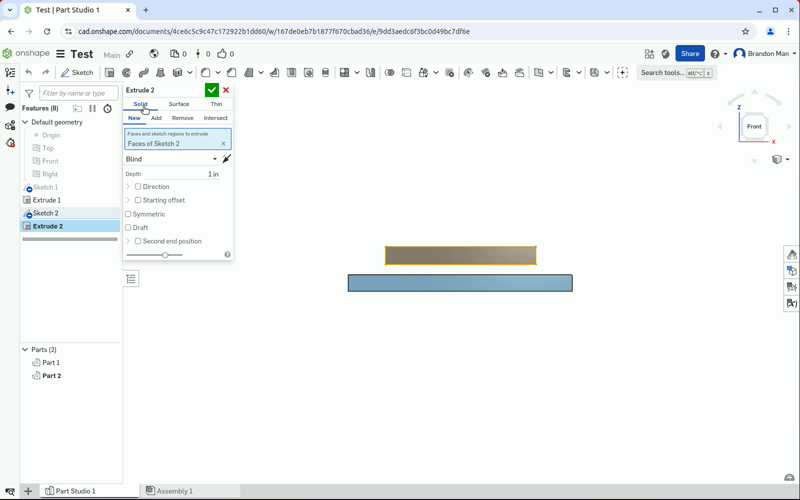
click(143, 106)
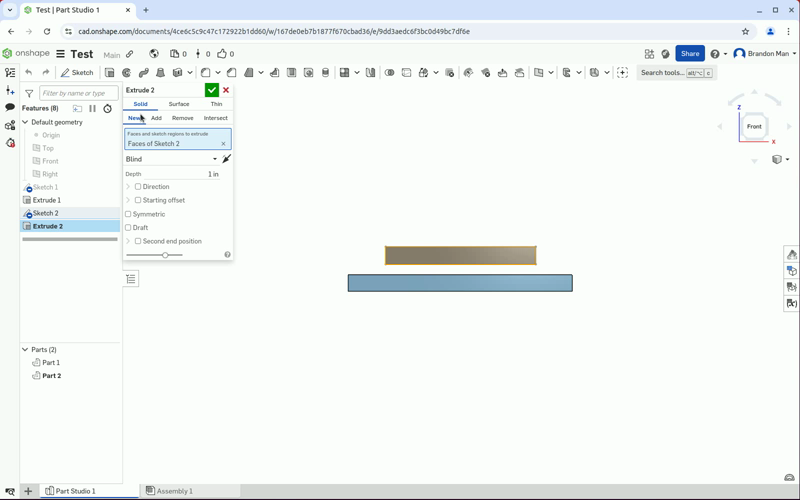
mouse_move(137, 120)
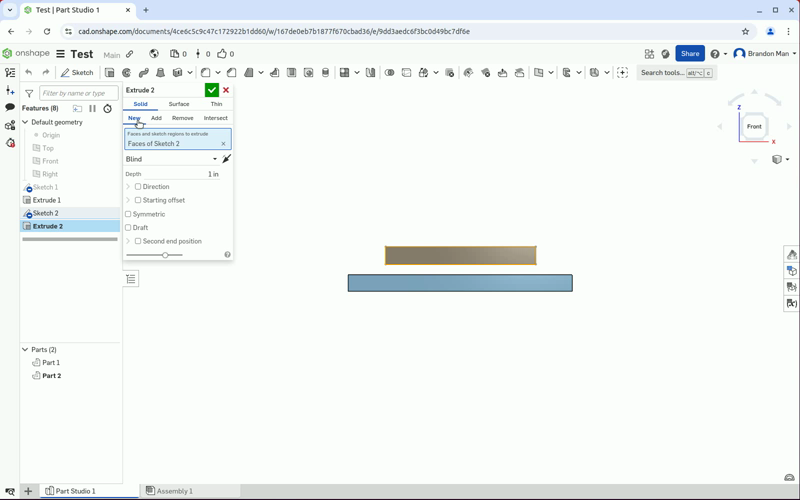
click(137, 120)
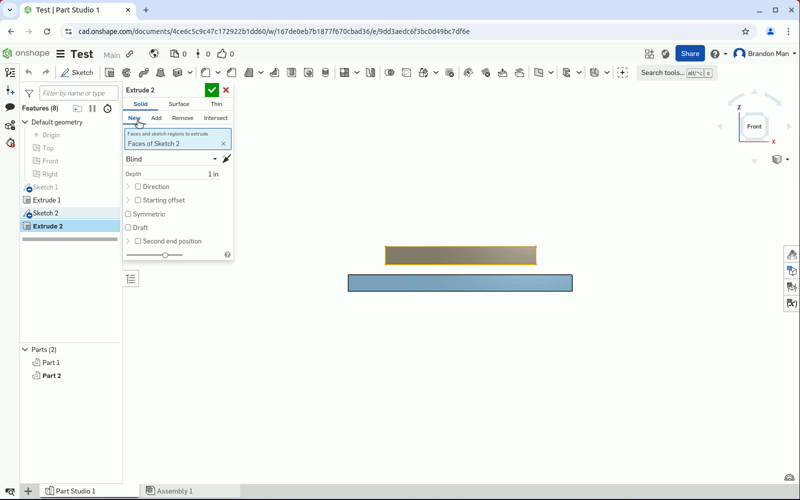
key(tab, 4)
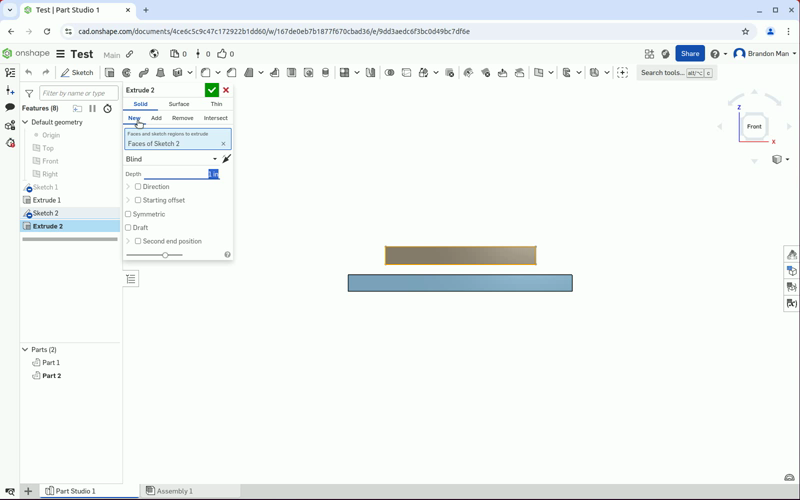
text(1.685)
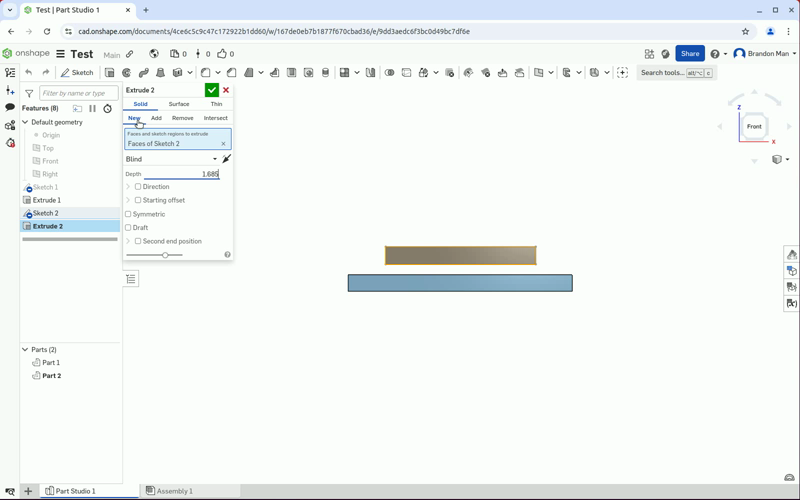
key(enter)
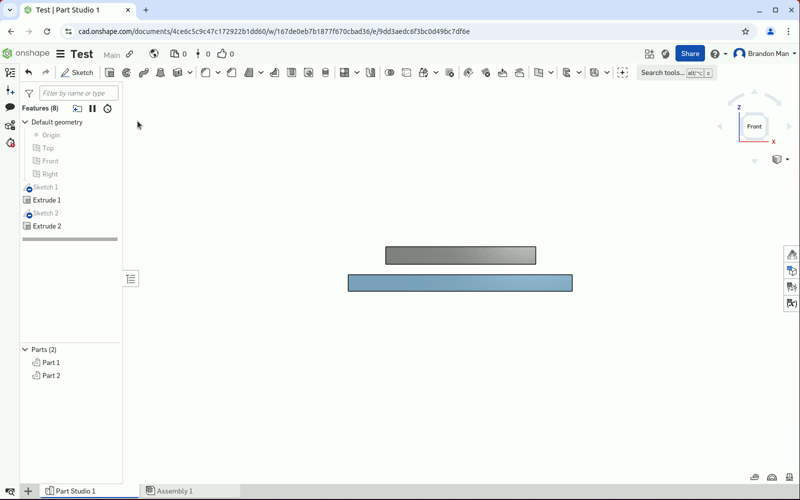
key(shift+h)
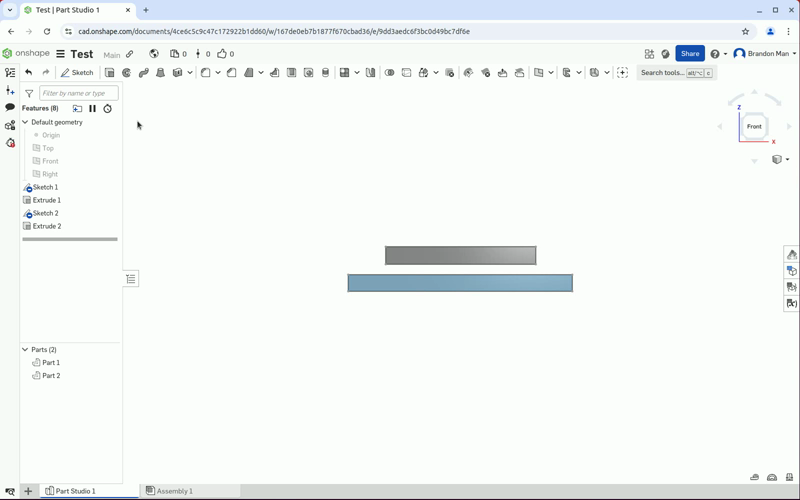
key(shift+h)
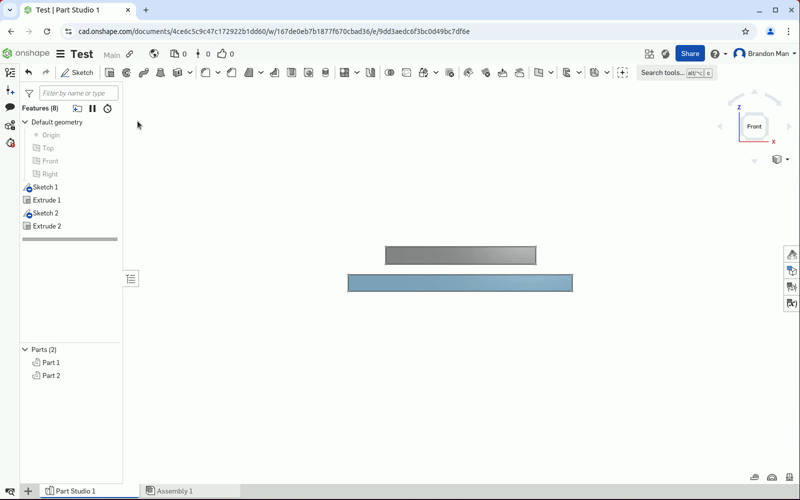
key(shift+7)
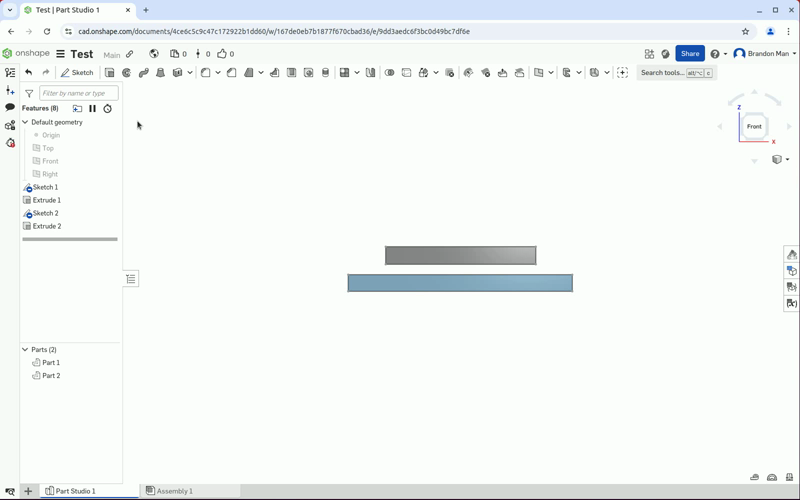
key(left, 2)
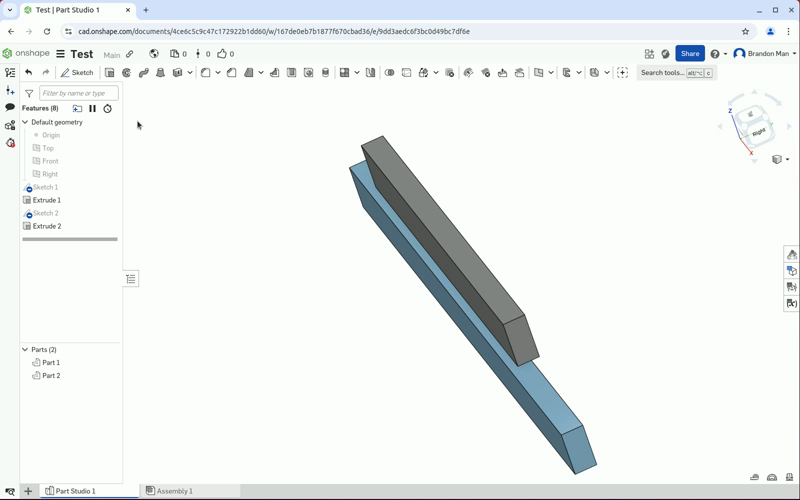
key(down, 2)
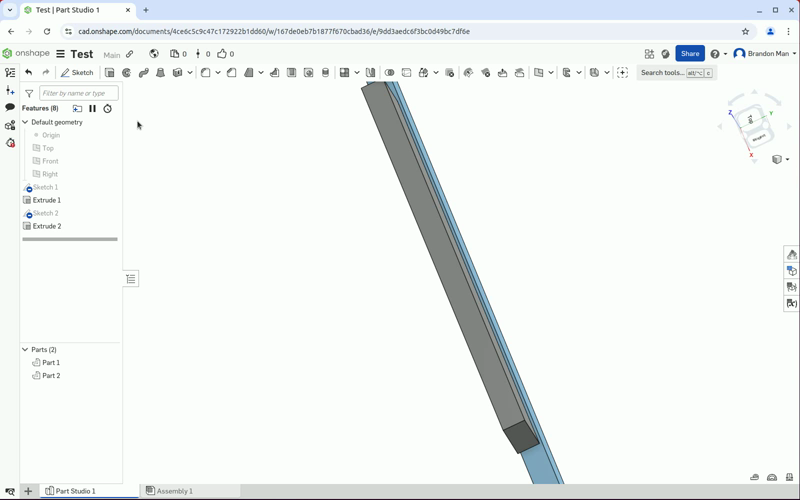
key(up, 2)
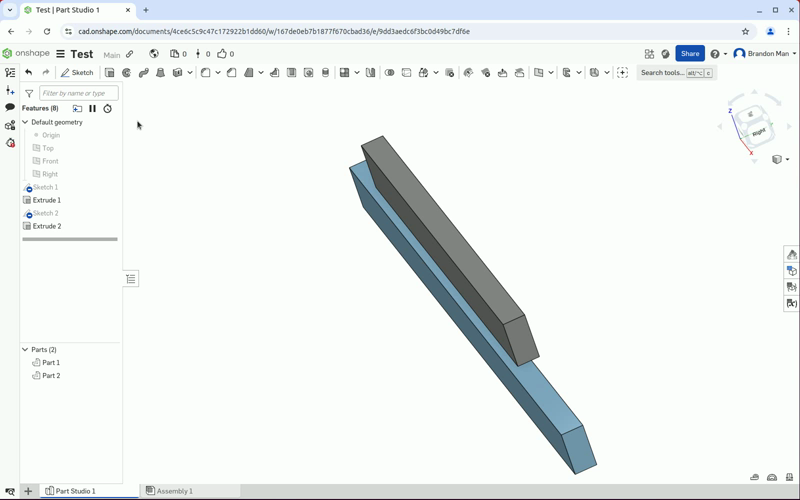
key(right, 2)
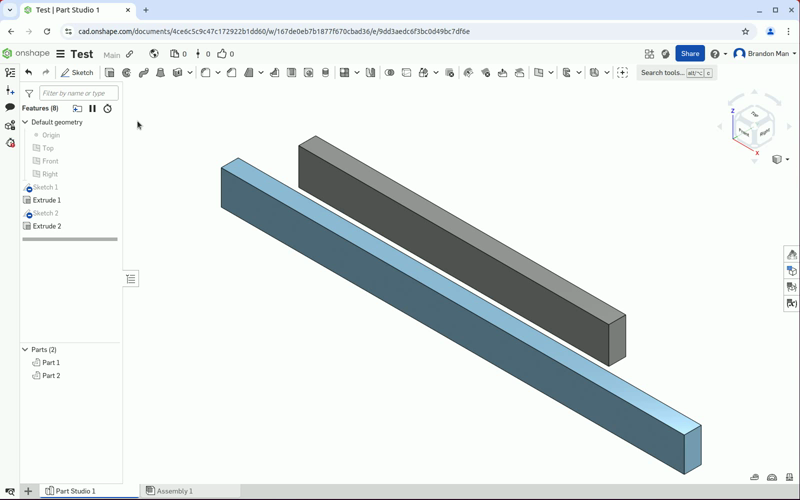
mouse_move(73, 189)
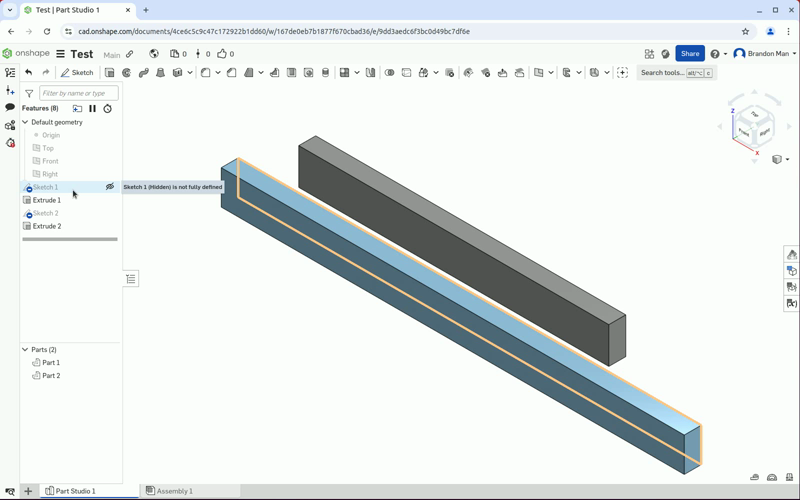
click(73, 189)